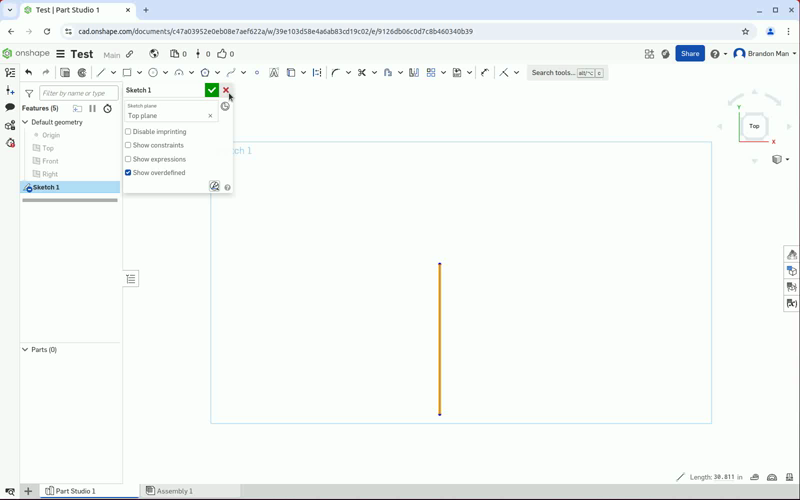
key(shift+h)
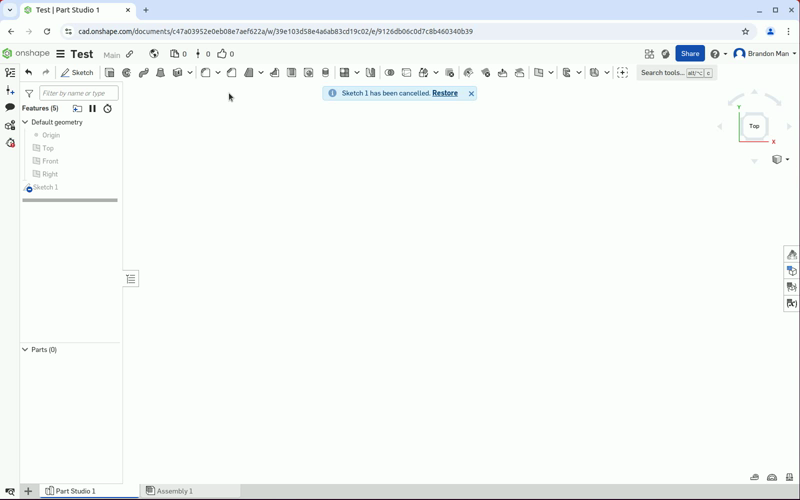
mouse_move(73, 352)
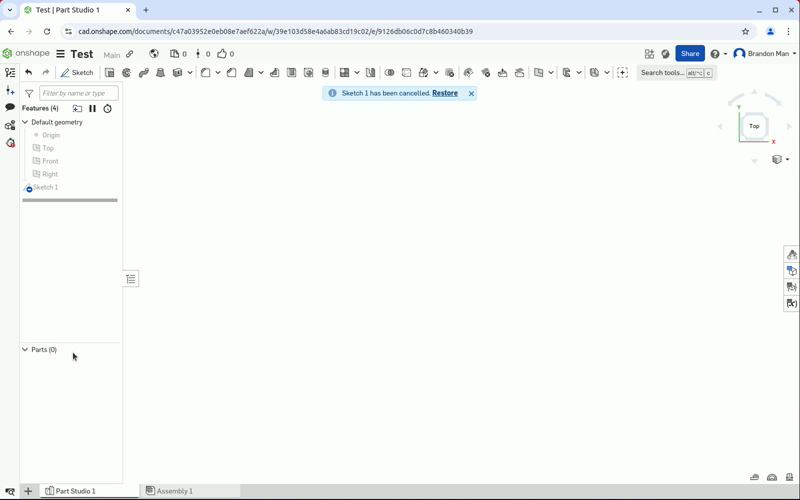
key(y)
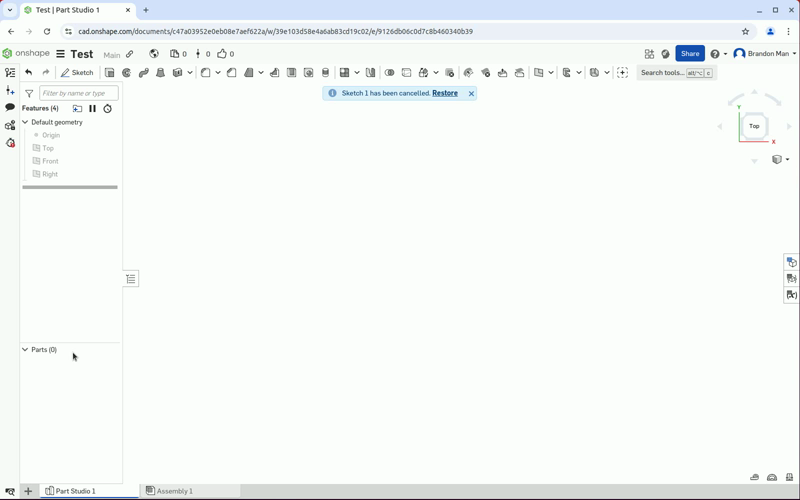
key(shift+p)
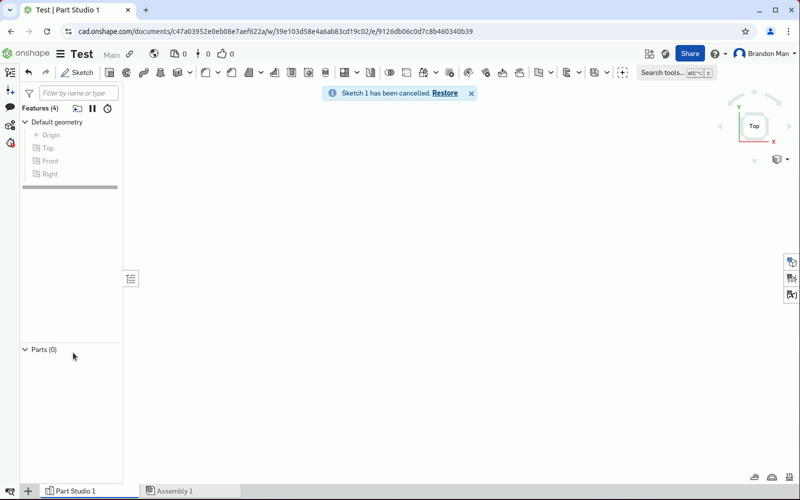
key(space)
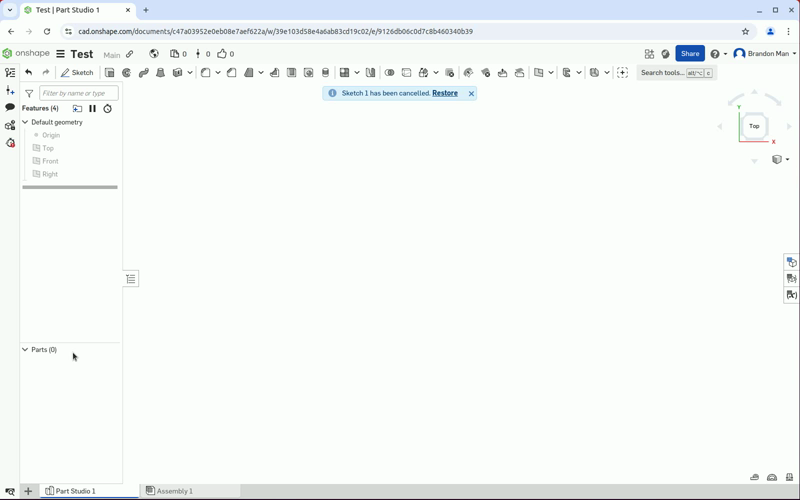
key_down(shift)
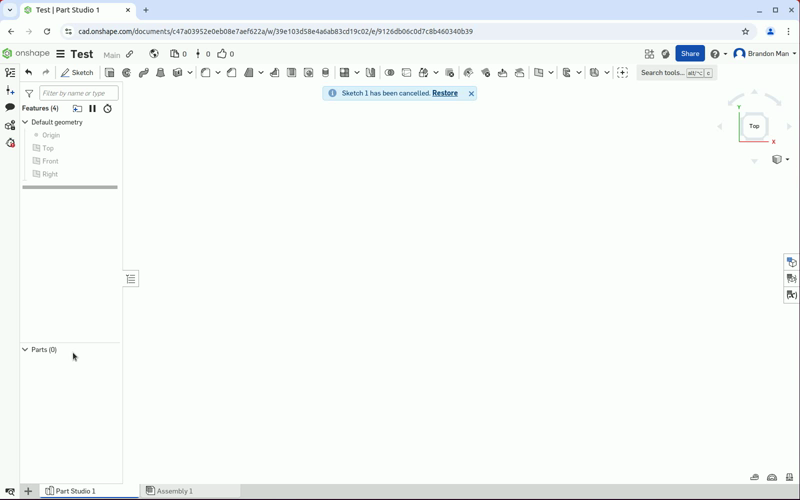
key(up)
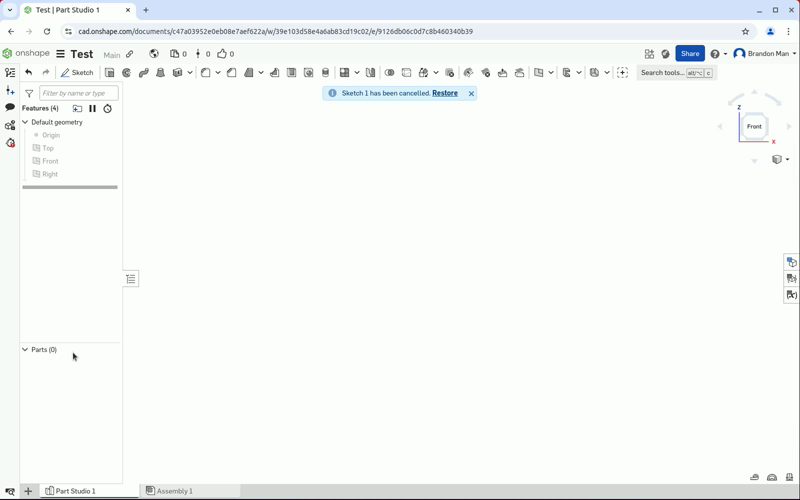
key_up(shift)
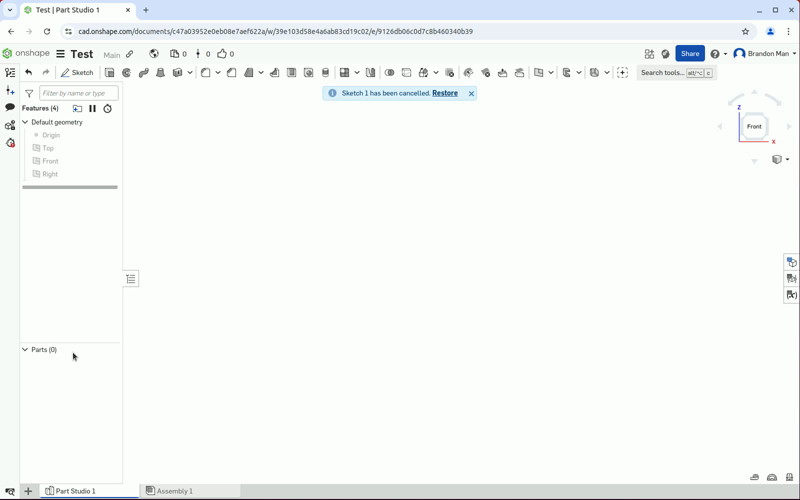
mouse_move(73, 352)
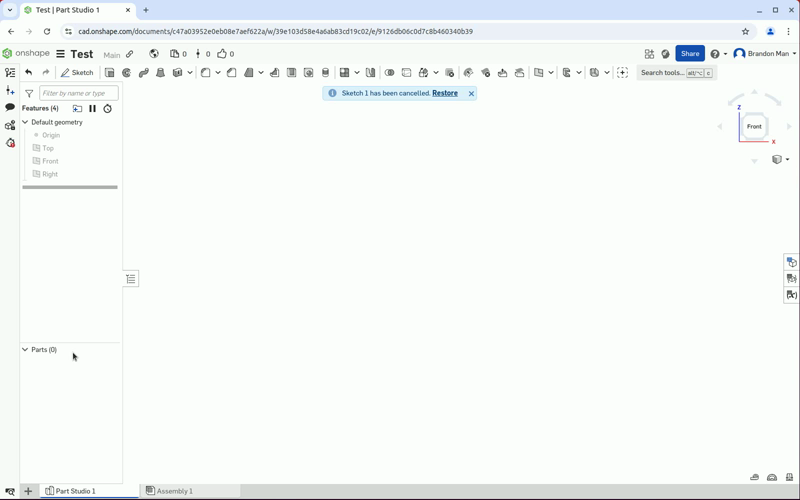
key(shift+y)
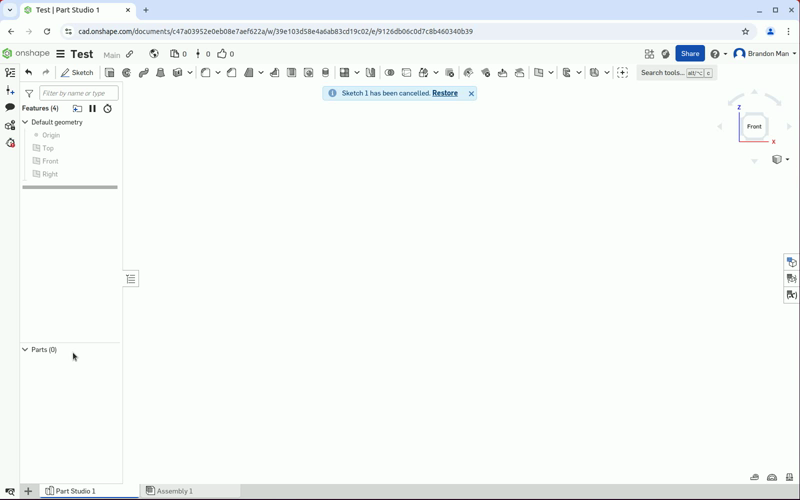
key(shift+s)
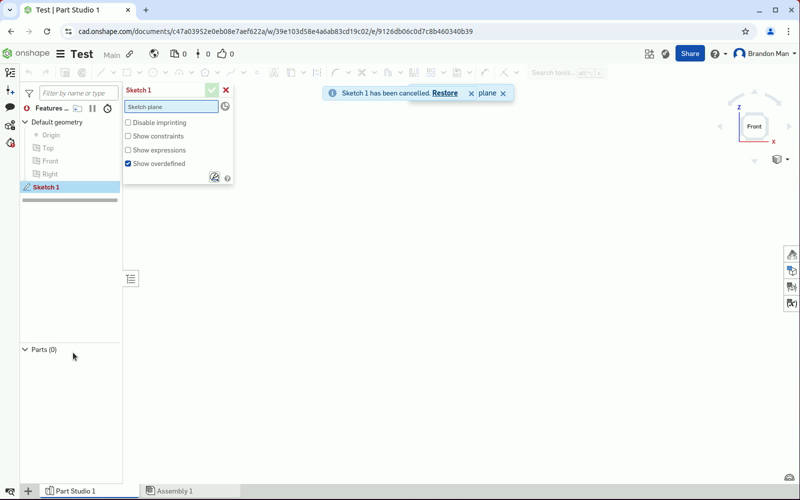
mouse_move(73, 163)
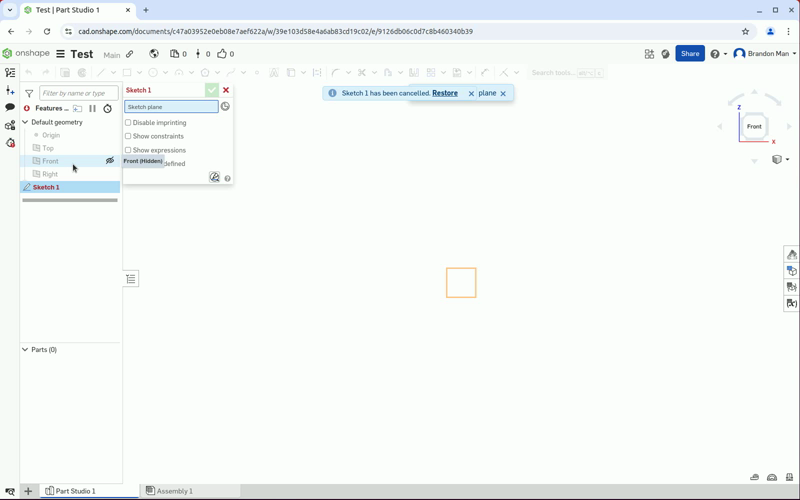
click(73, 163)
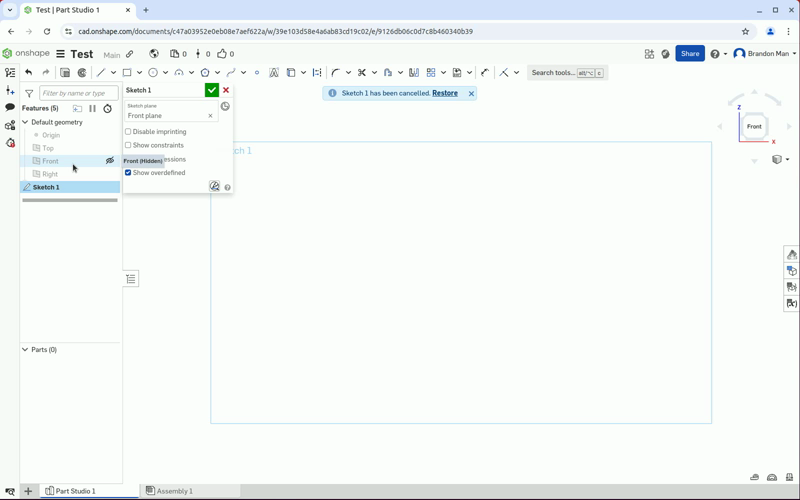
mouse_move(73, 352)
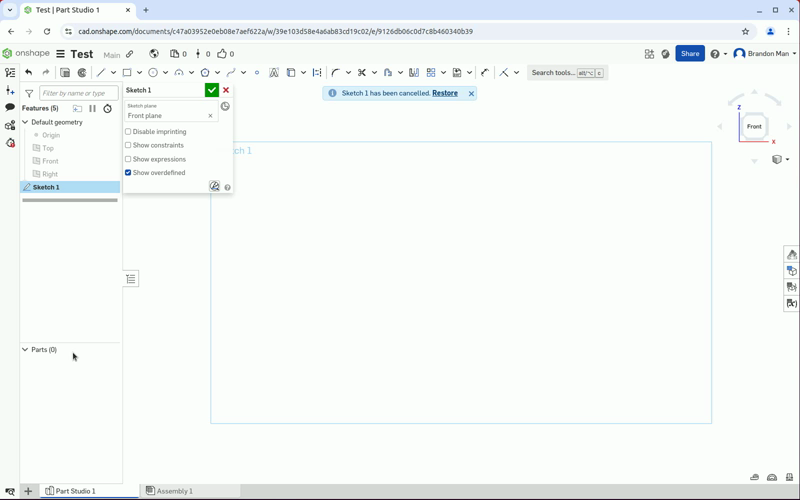
key(y)
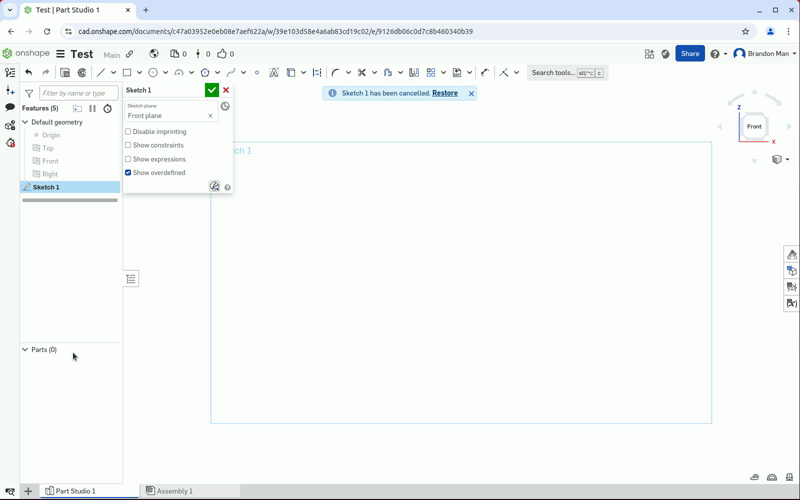
key(l)
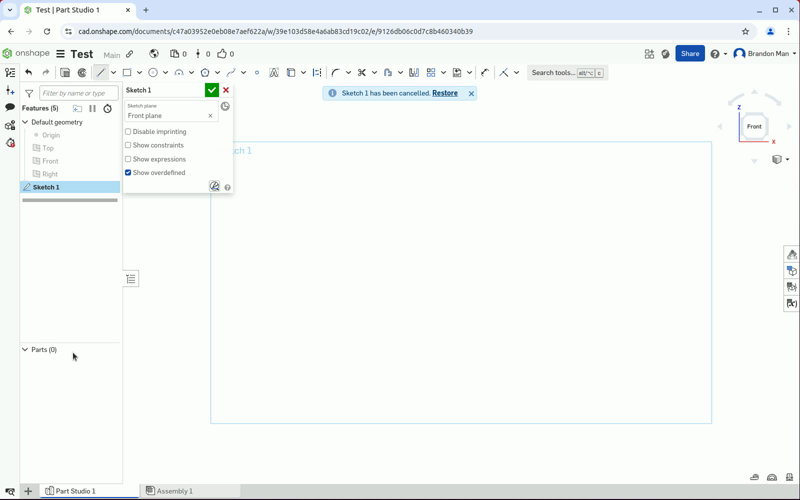
key_down(shift)
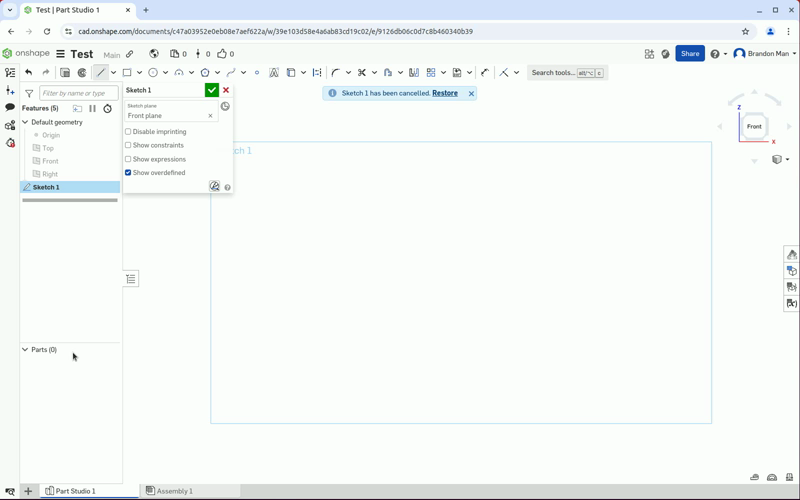
mouse_move(404, 395)
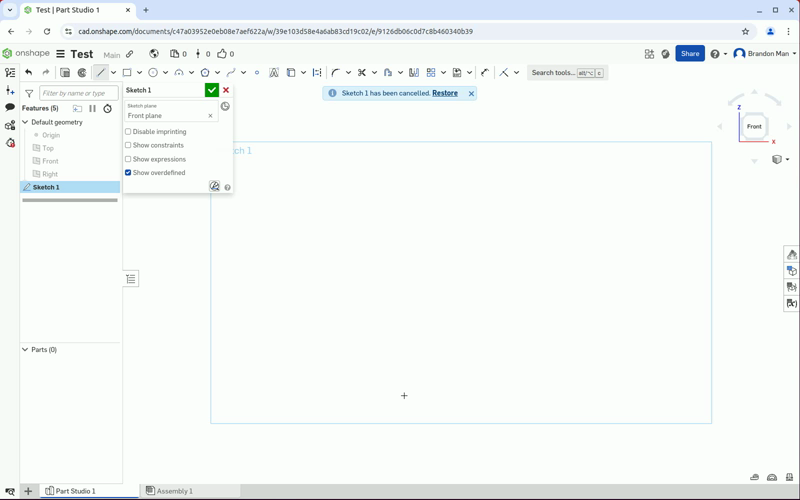
click(404, 395)
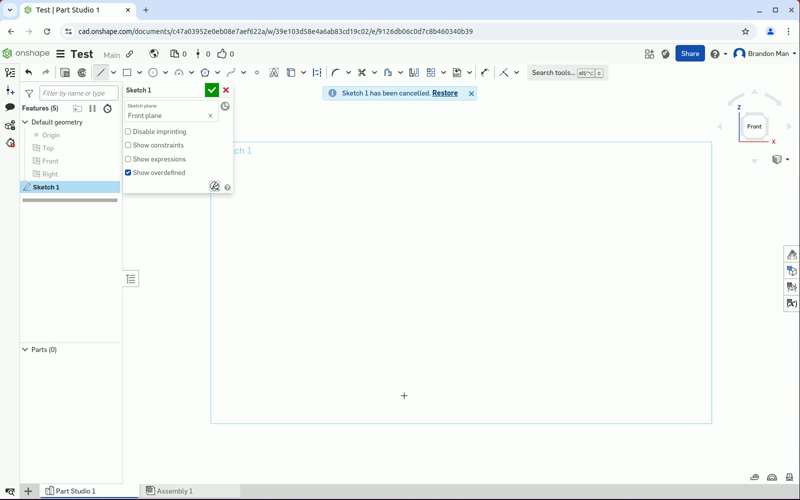
key_up(shift)
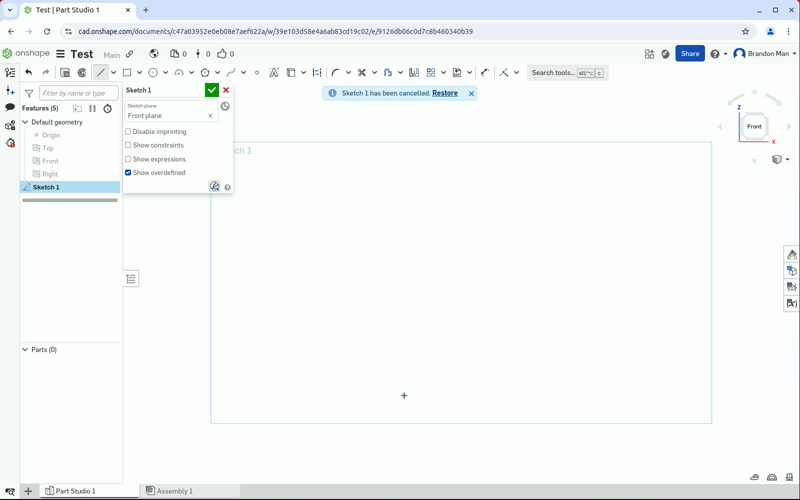
key_down(shift)
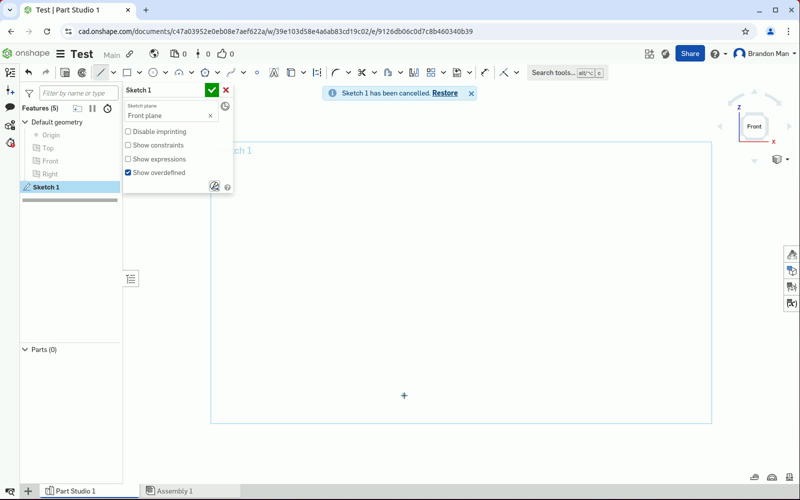
mouse_move(517, 395)
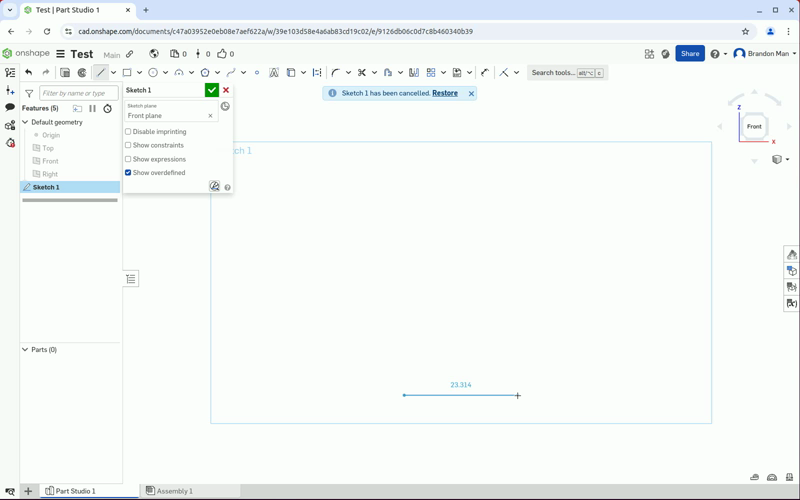
click(517, 395)
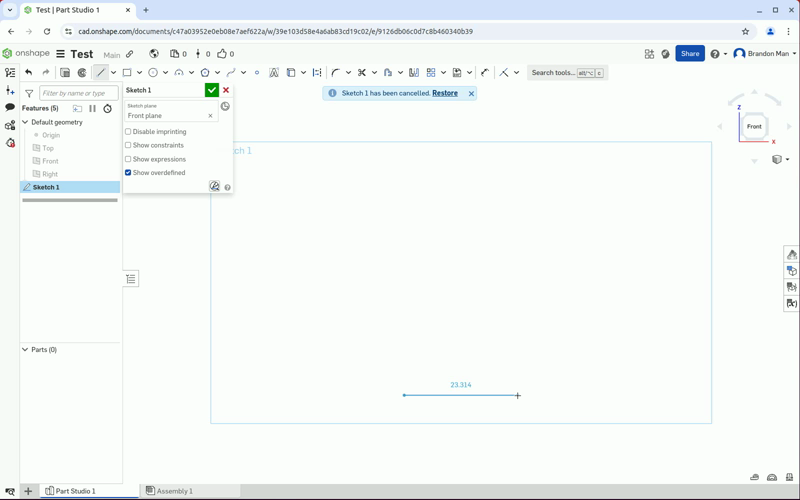
key_up(shift)
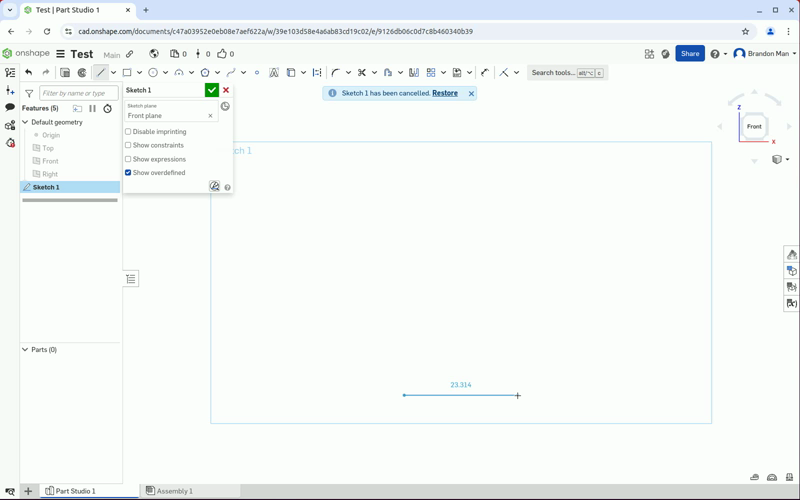
key_down(shift)
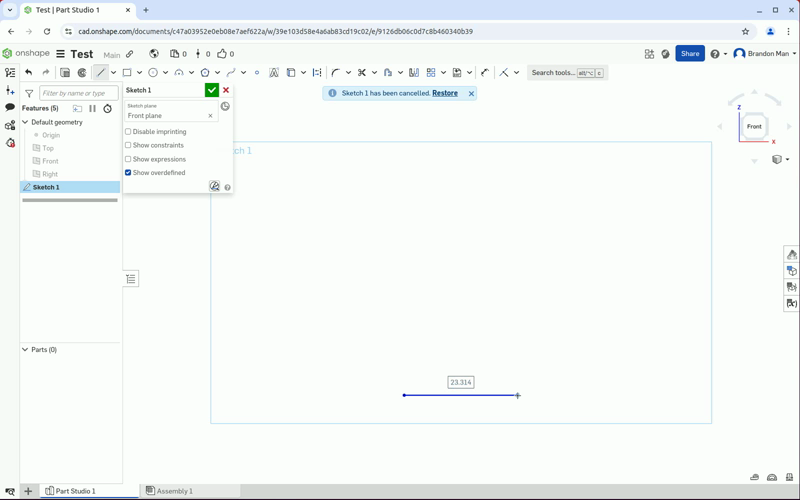
mouse_move(517, 171)
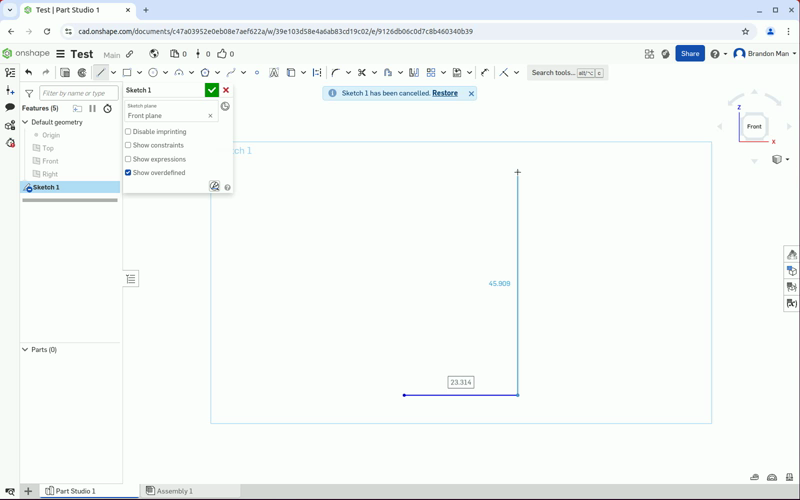
click(517, 171)
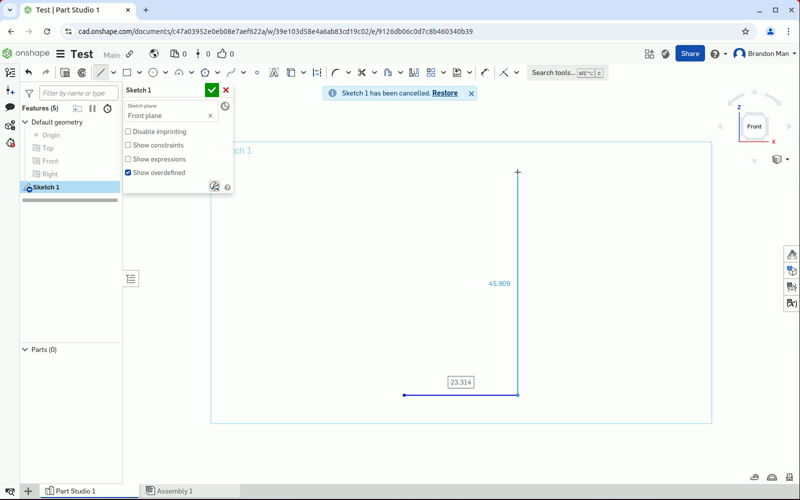
key_up(shift)
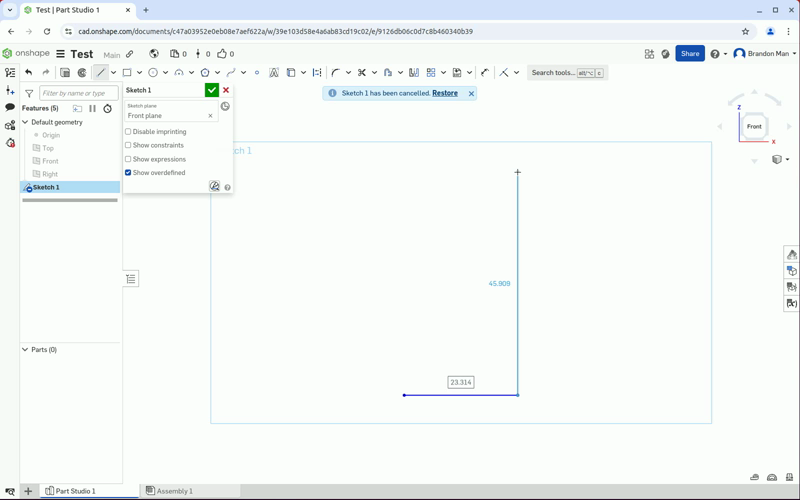
key_down(shift)
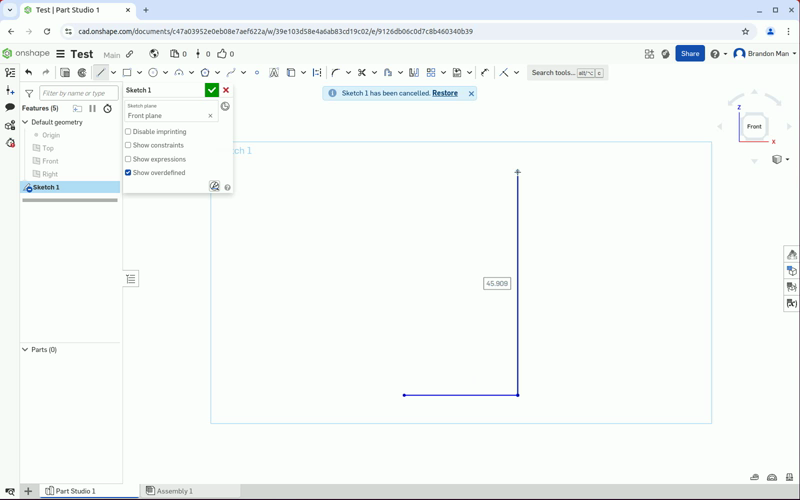
mouse_move(404, 171)
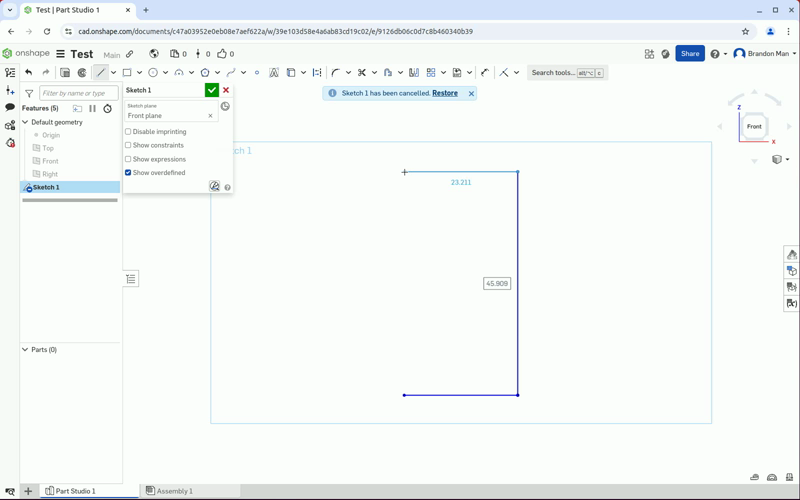
click(404, 171)
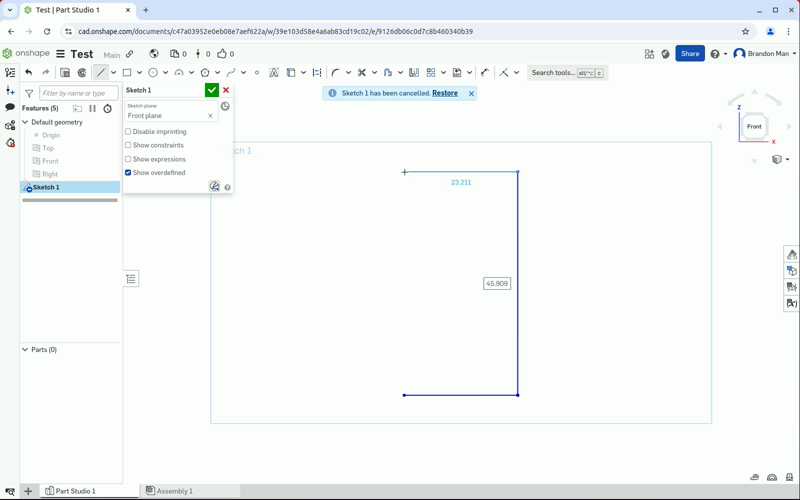
key_up(shift)
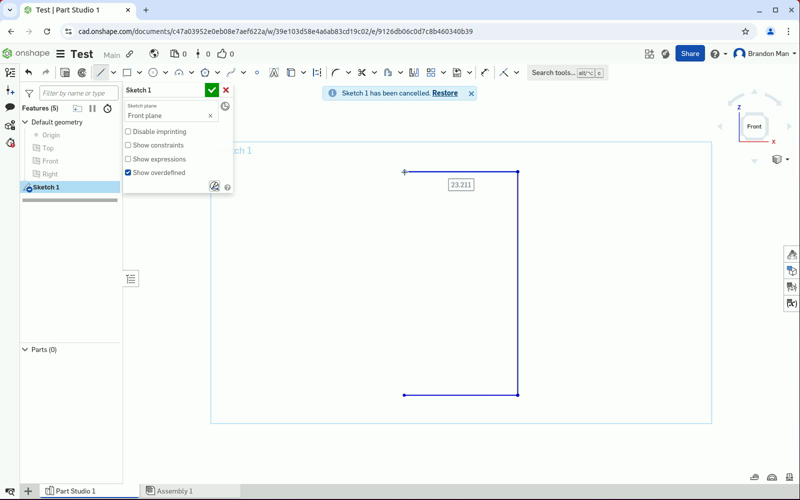
key_down(shift)
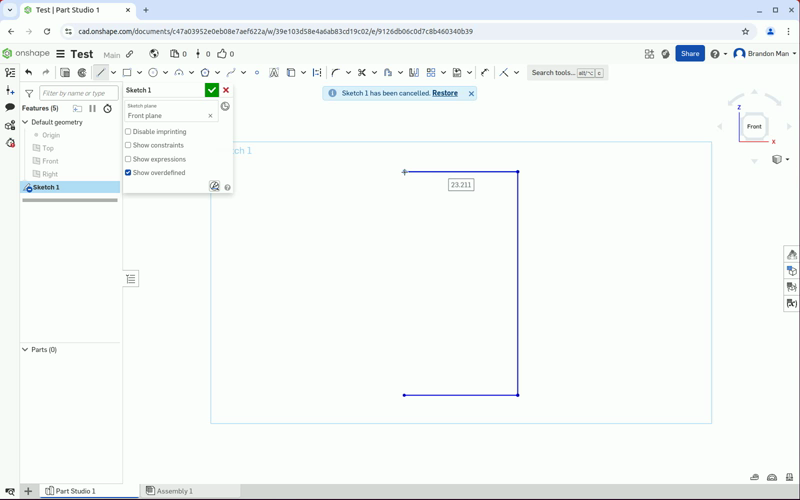
mouse_move(404, 256)
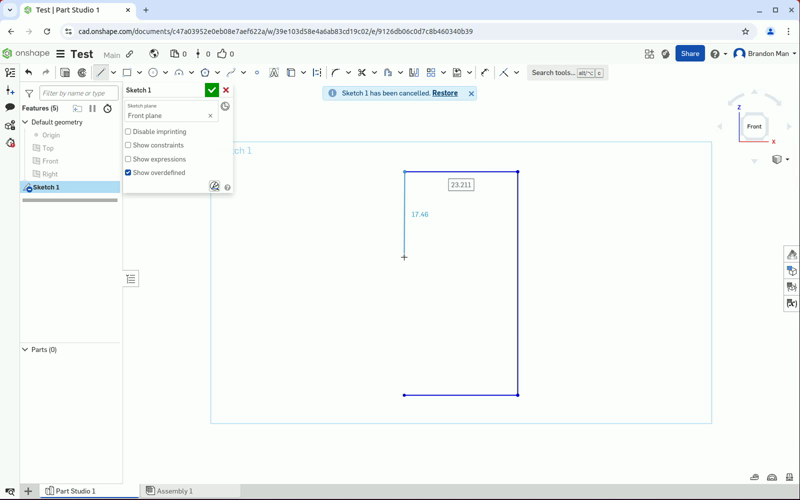
click(404, 256)
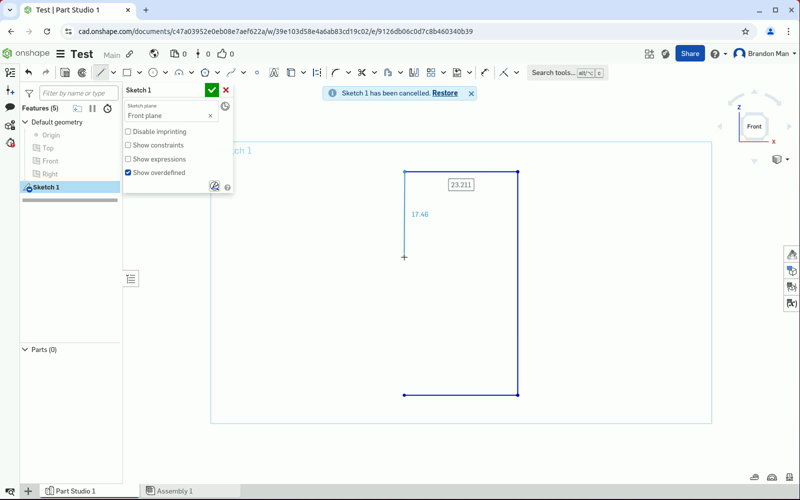
key_up(shift)
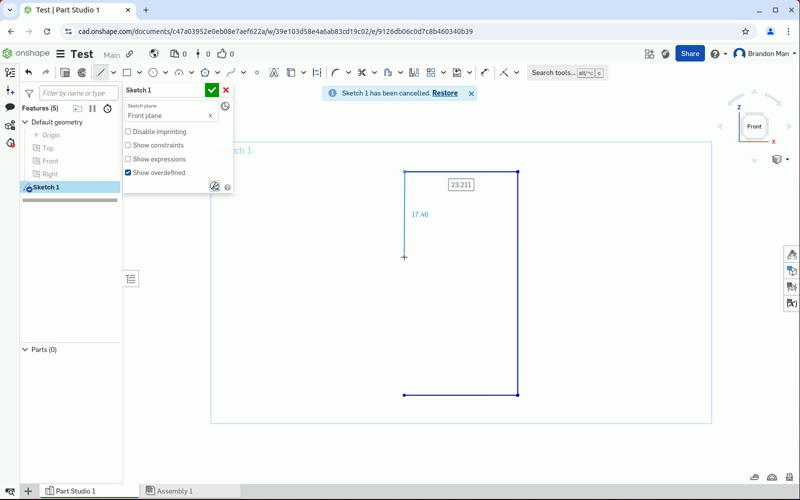
key_down(shift)
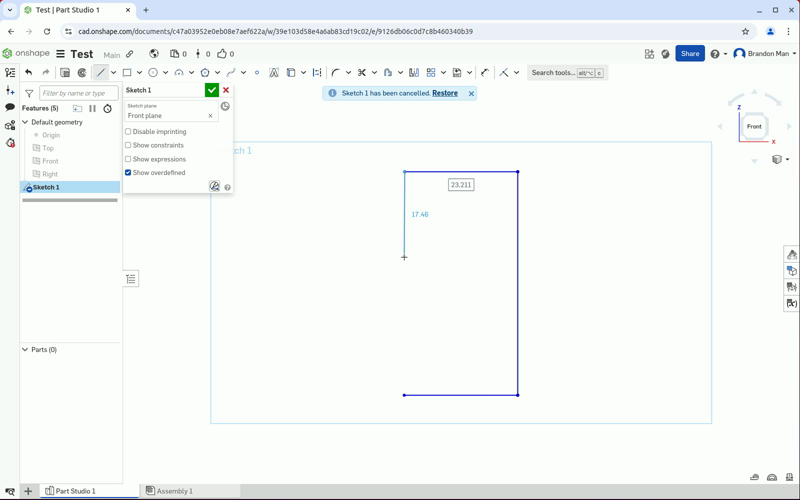
mouse_move(404, 395)
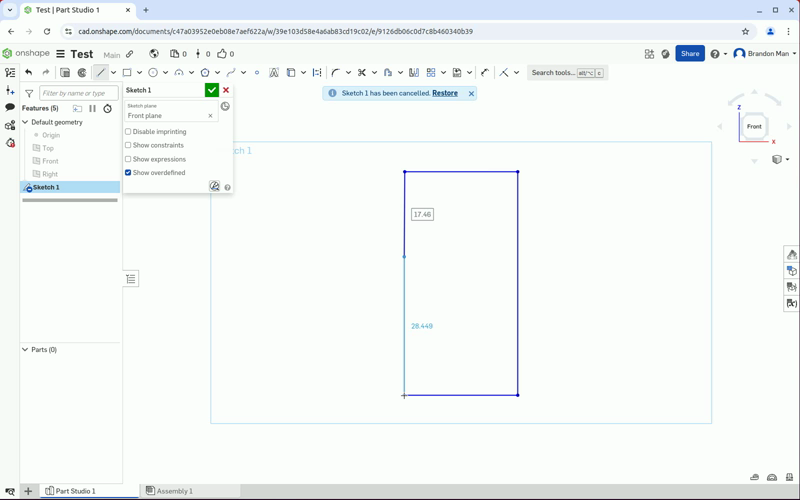
key_up(shift)
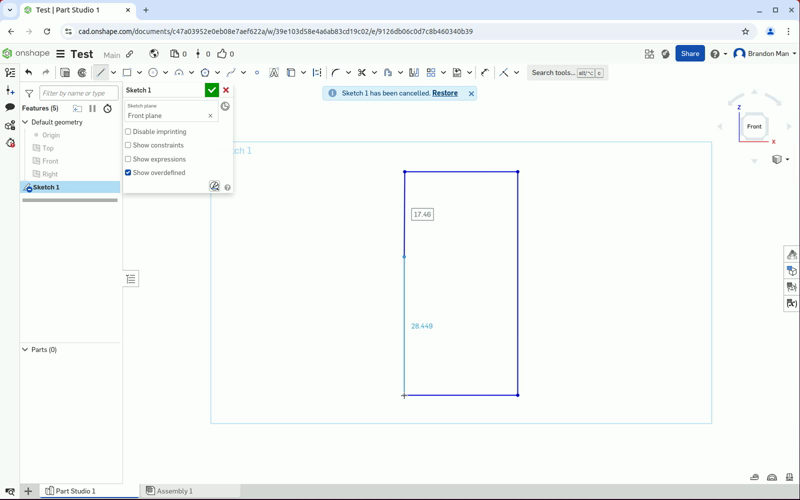
click(404, 395)
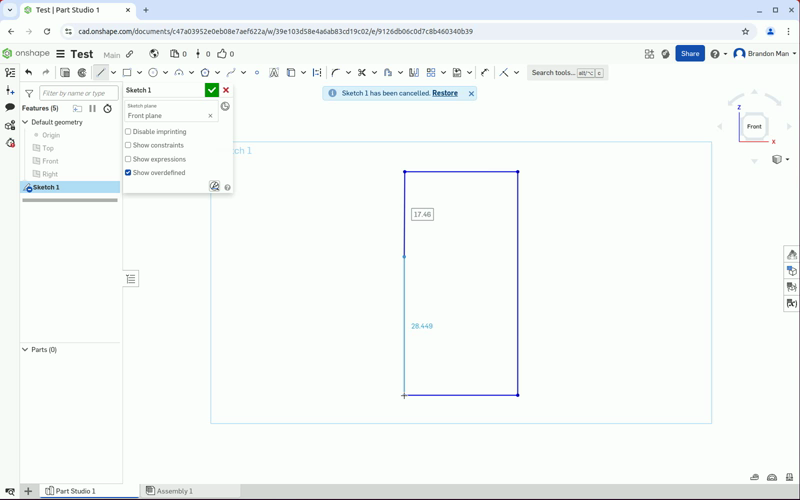
key(esc)
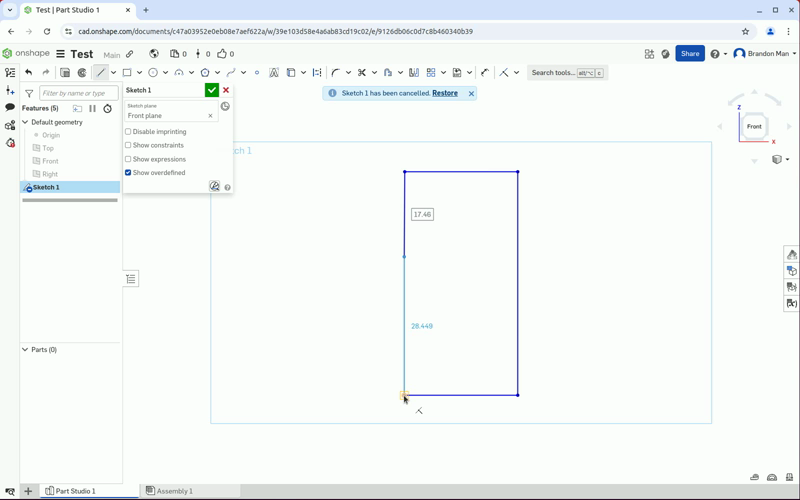
key(c)
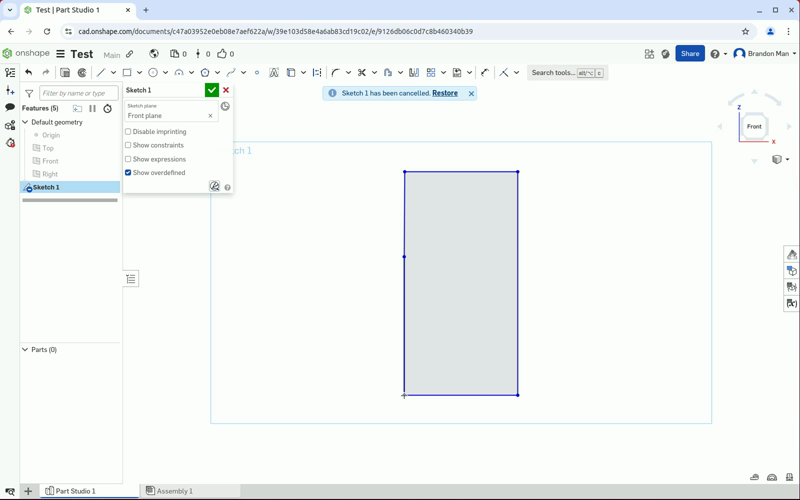
key_down(shift)
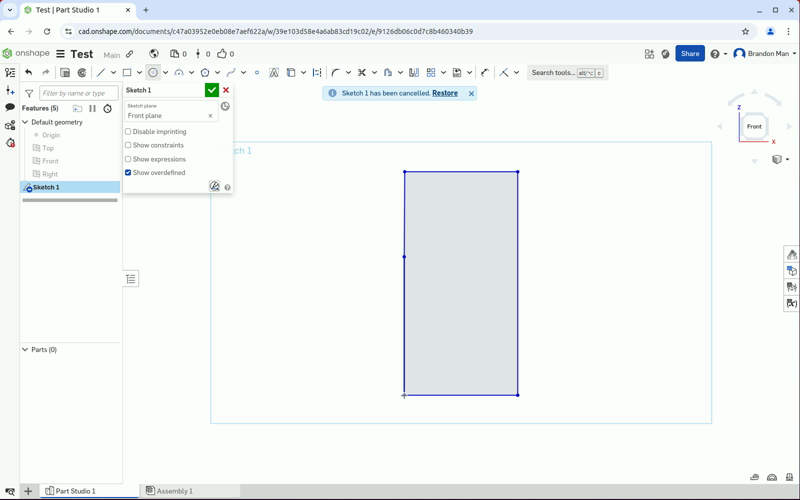
mouse_move(461, 339)
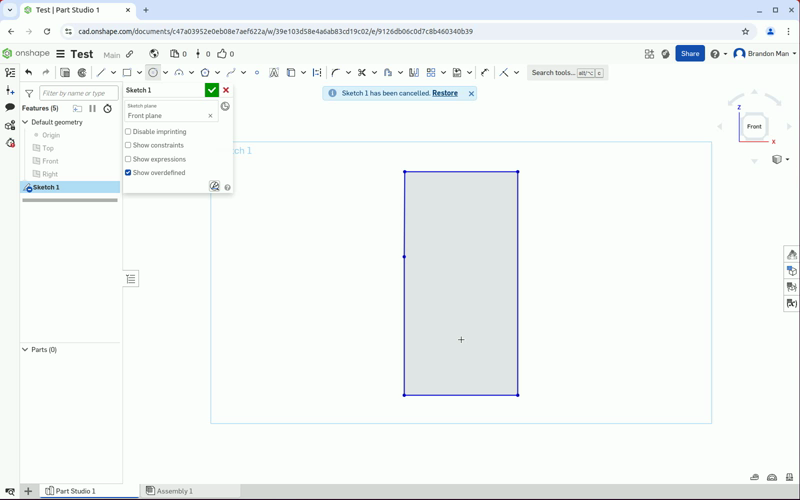
click(461, 339)
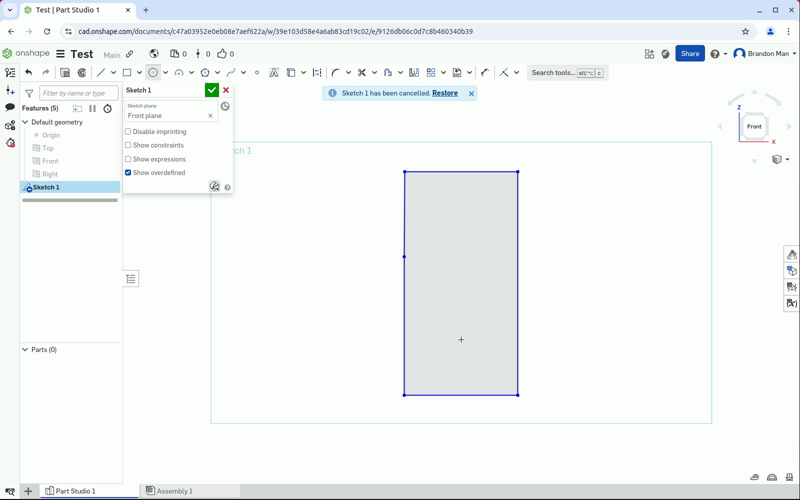
key_up(shift)
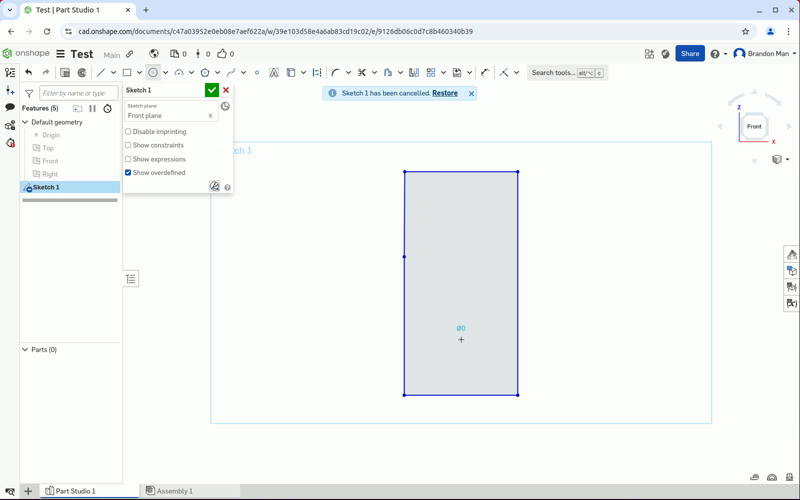
mouse_move(489, 339)
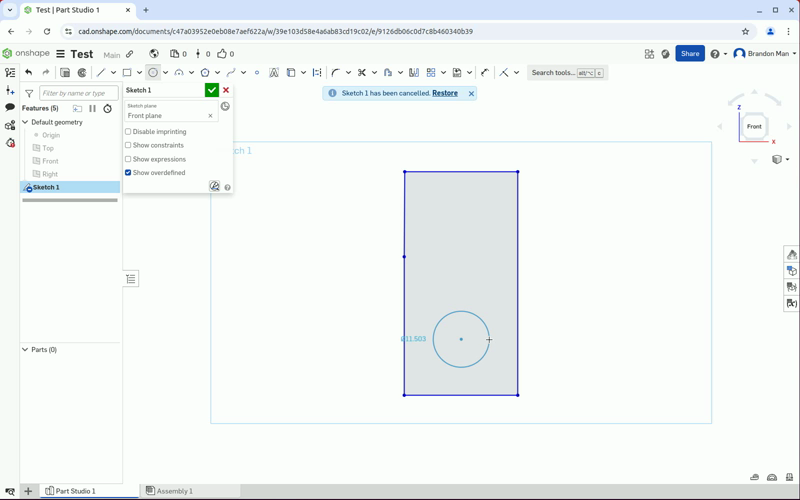
click(489, 339)
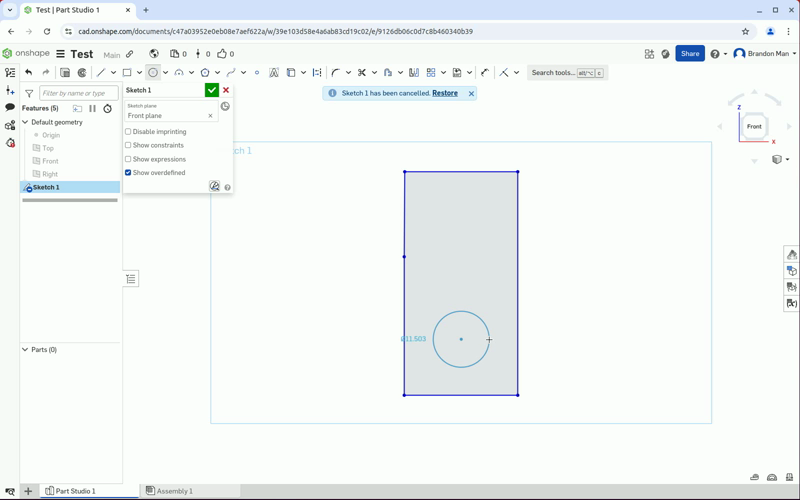
key(esc)
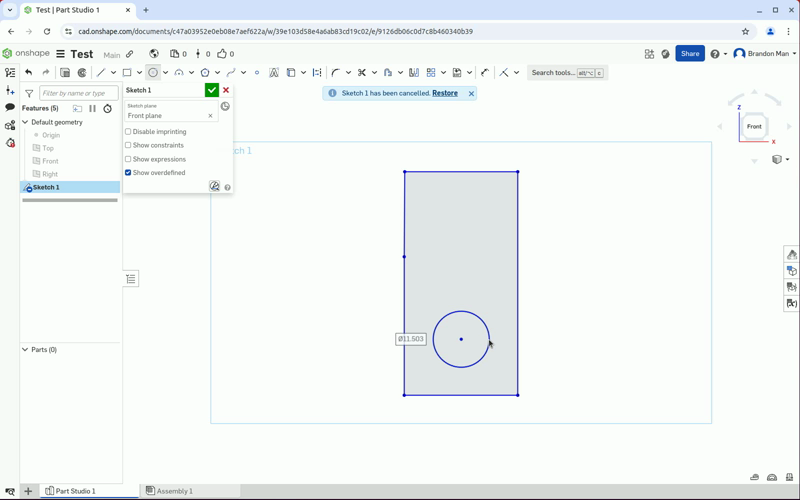
key(c)
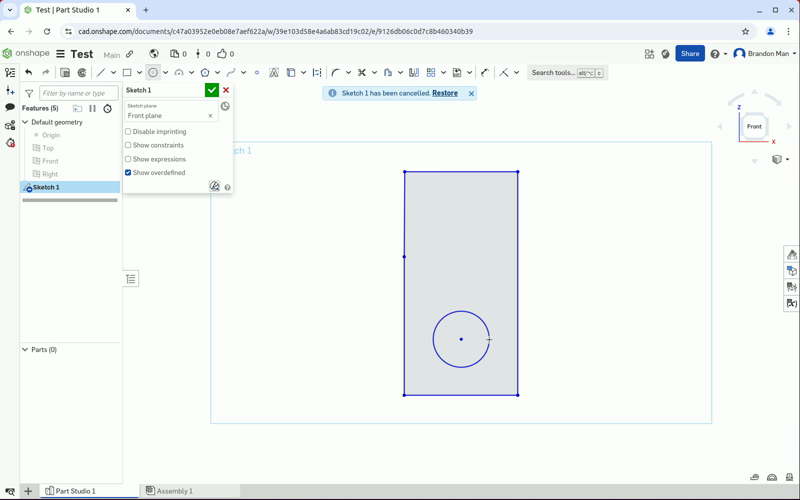
key_down(shift)
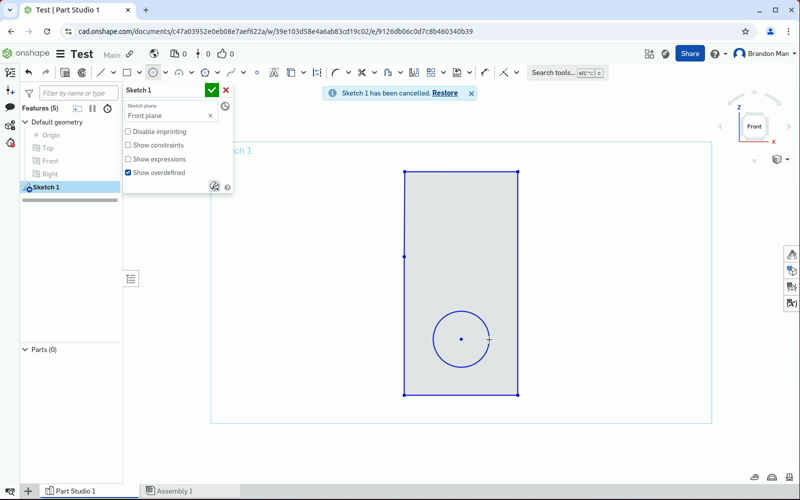
mouse_move(461, 228)
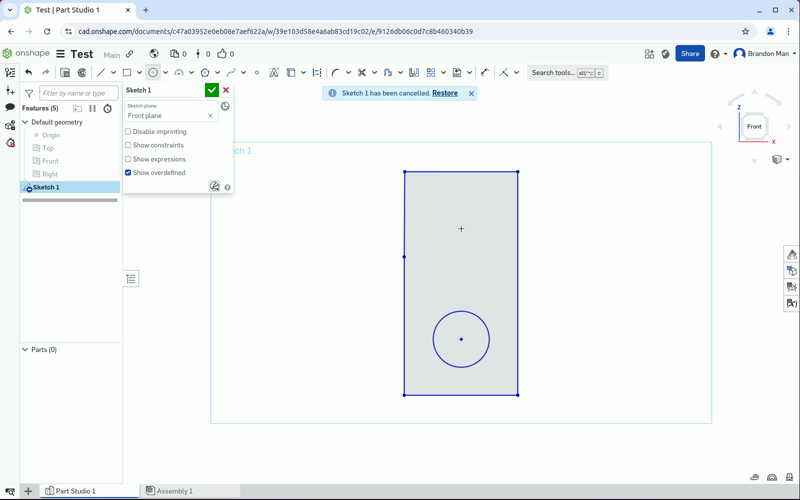
click(461, 228)
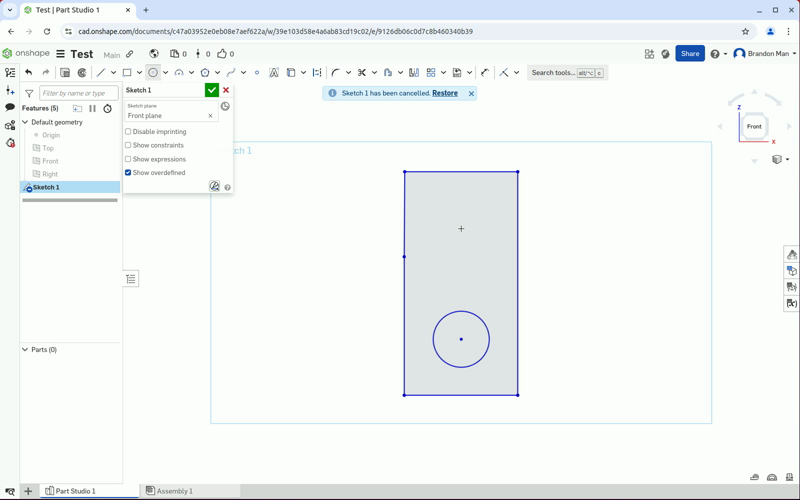
key_up(shift)
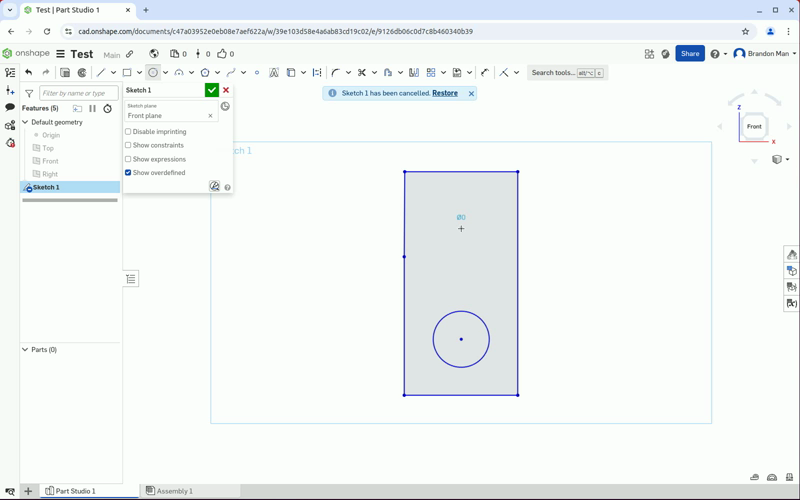
mouse_move(489, 228)
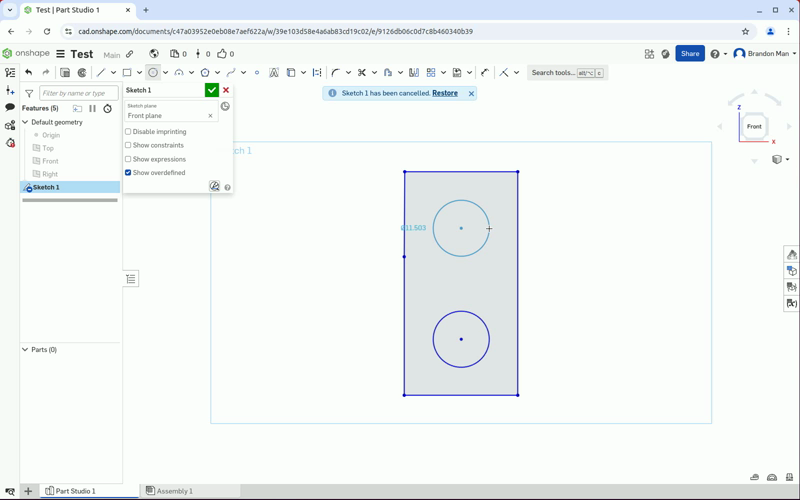
click(489, 228)
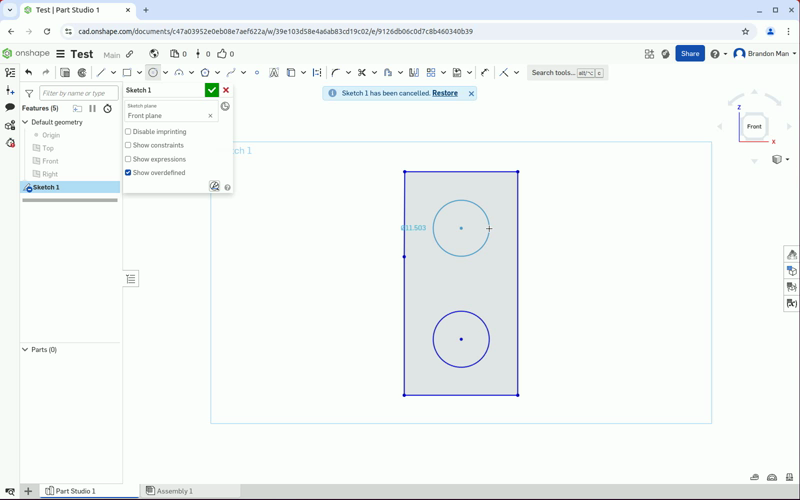
key(esc)
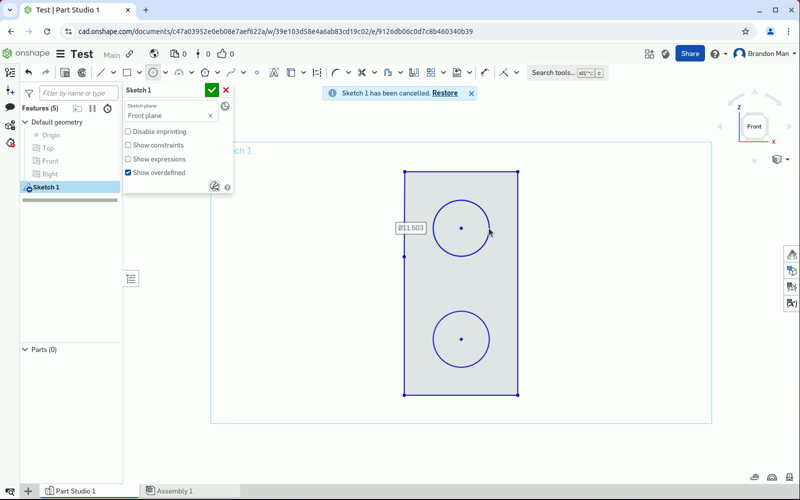
mouse_move(499, 270)
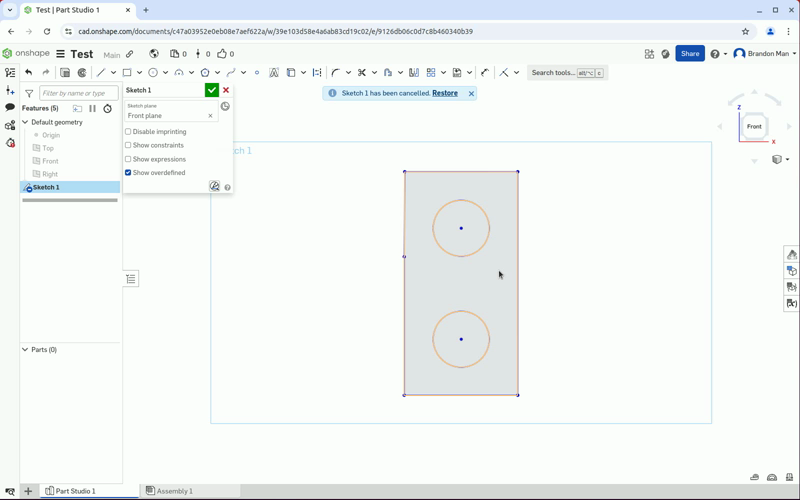
click(499, 270)
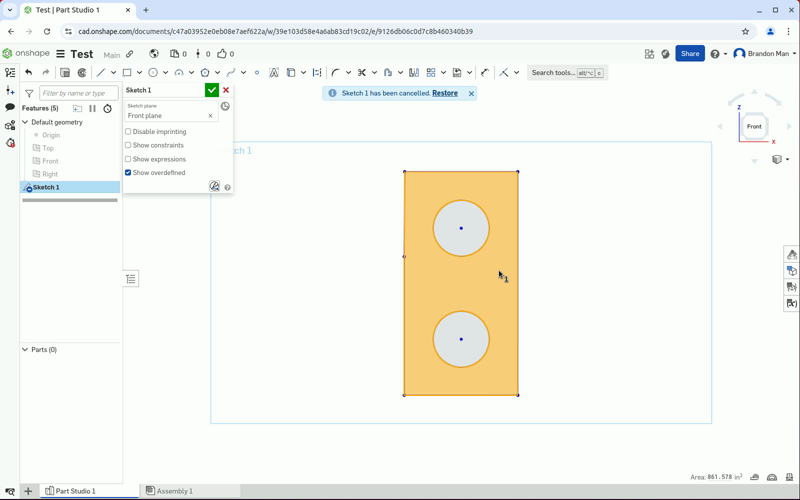
mouse_move(73, 352)
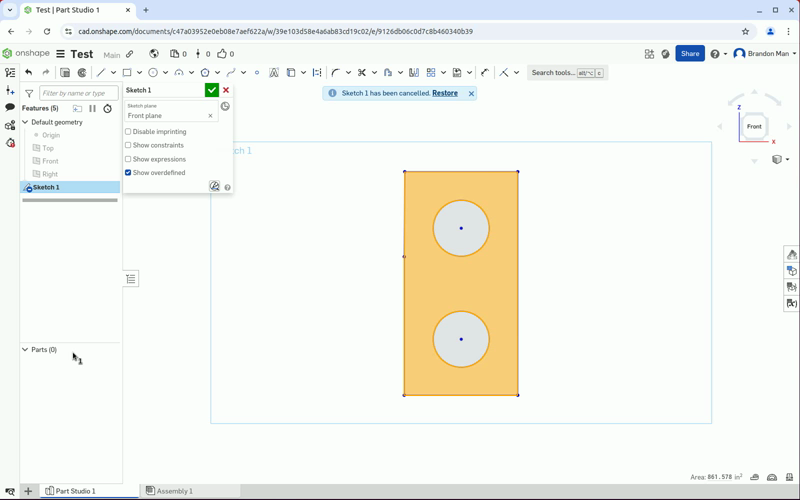
key(shift+y)
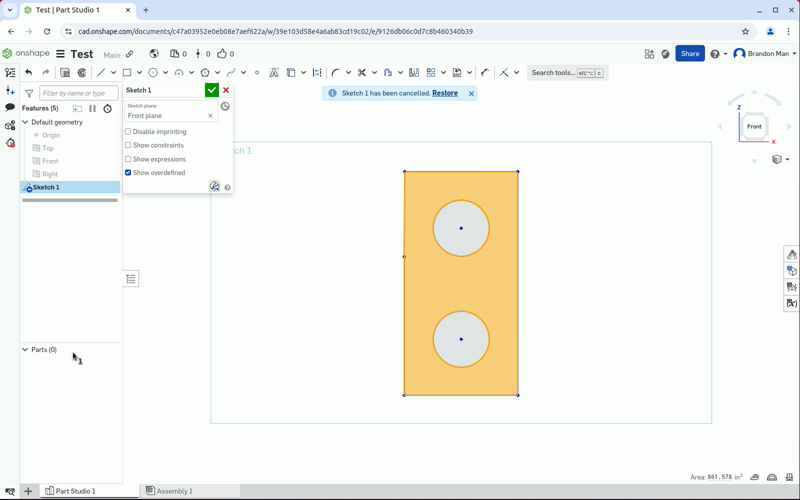
key(shift+e)
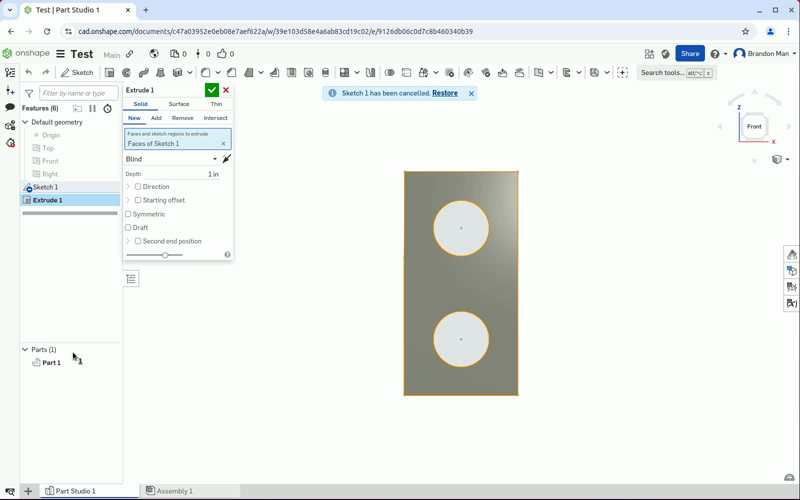
mouse_move(143, 106)
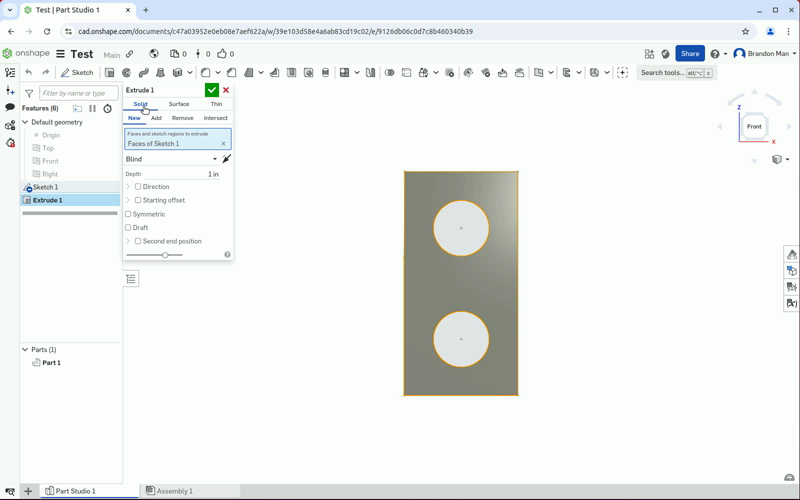
click(143, 106)
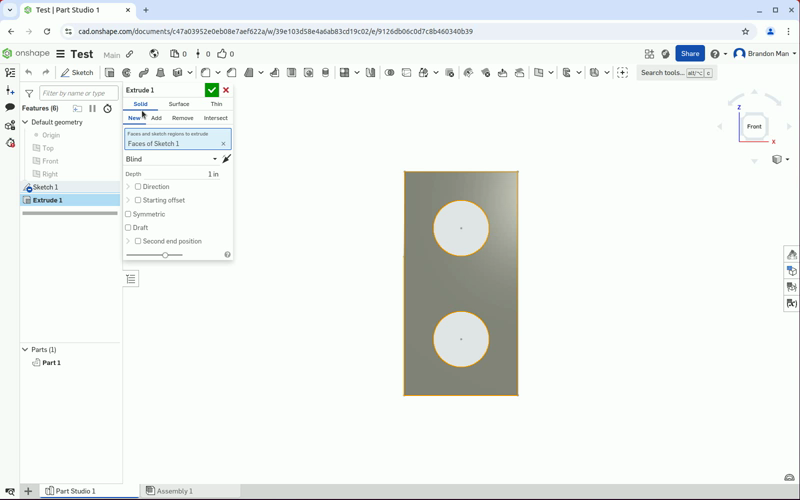
mouse_move(137, 120)
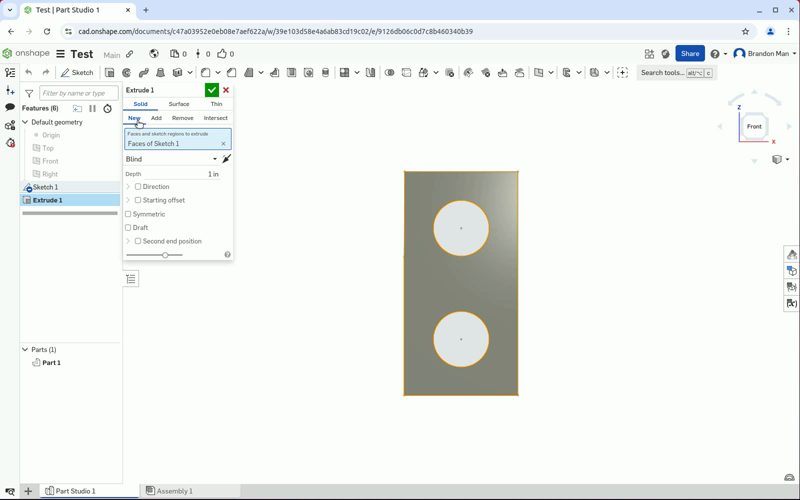
click(137, 120)
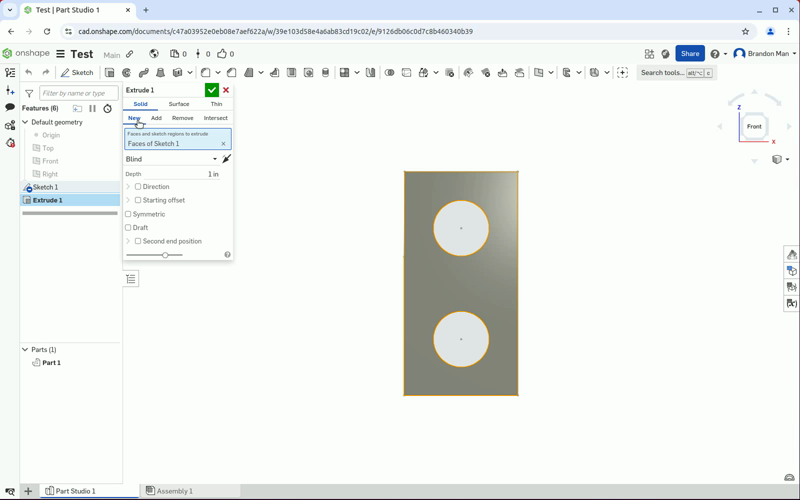
key(tab, 4)
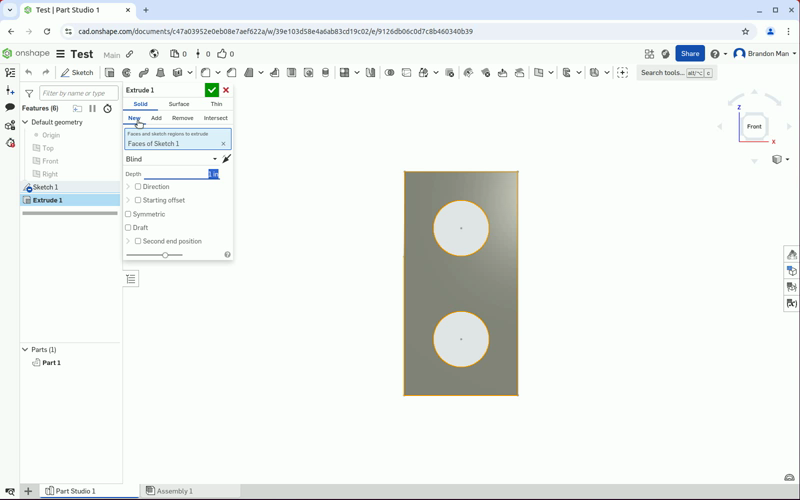
text(17.331)
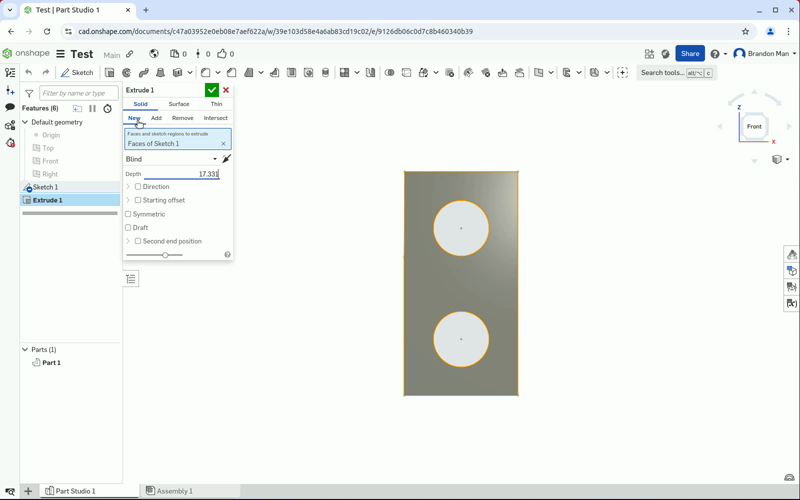
key(enter)
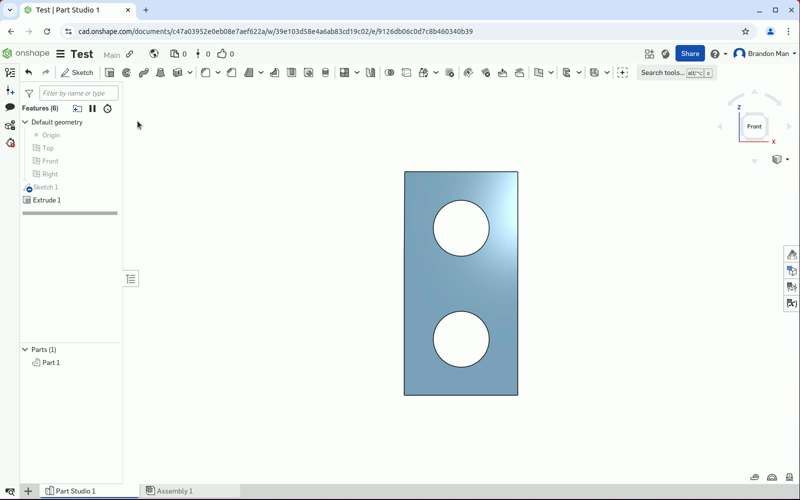
key(shift+h)
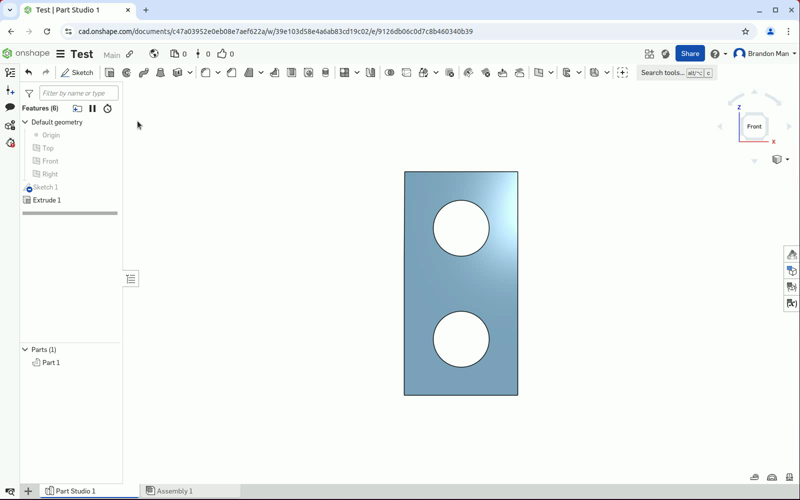
key(shift+h)
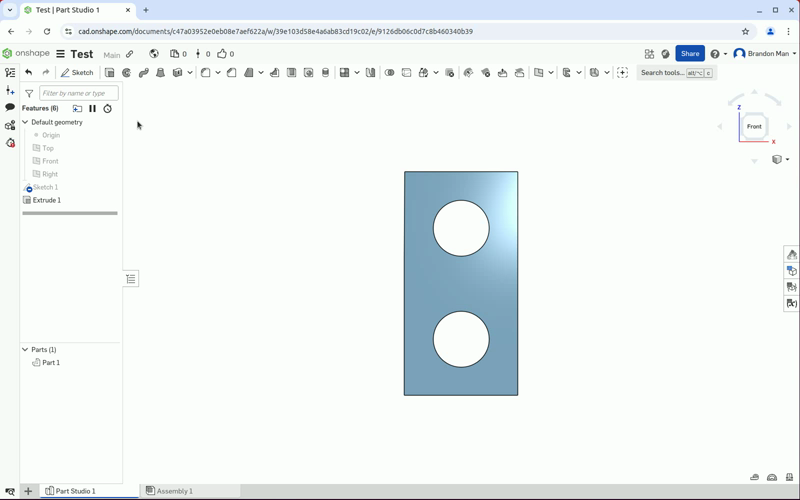
mouse_move(73, 189)
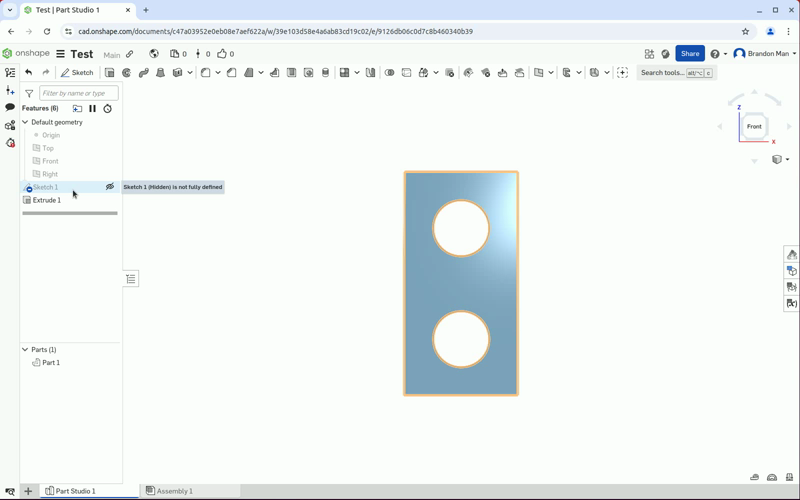
click(73, 189)
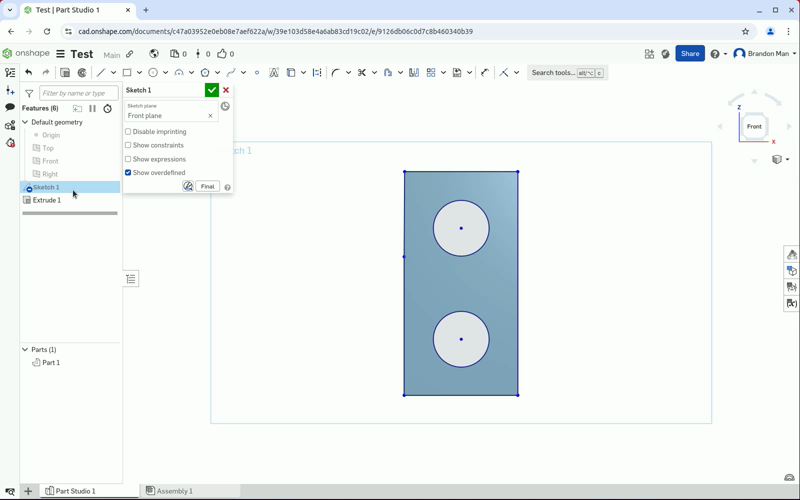
mouse_move(229, 92)
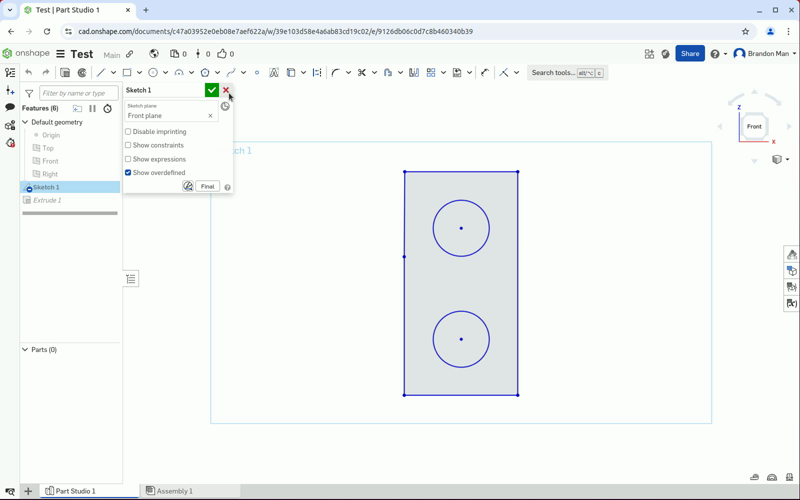
click(229, 92)
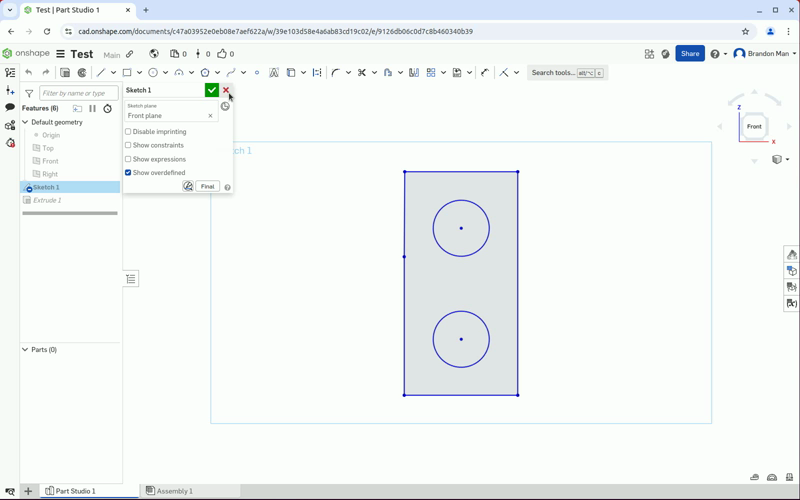
key(shift+s)
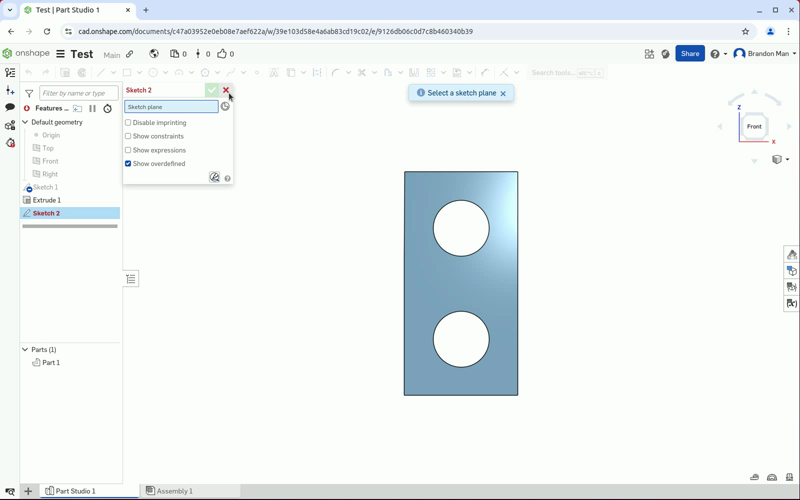
mouse_move(73, 163)
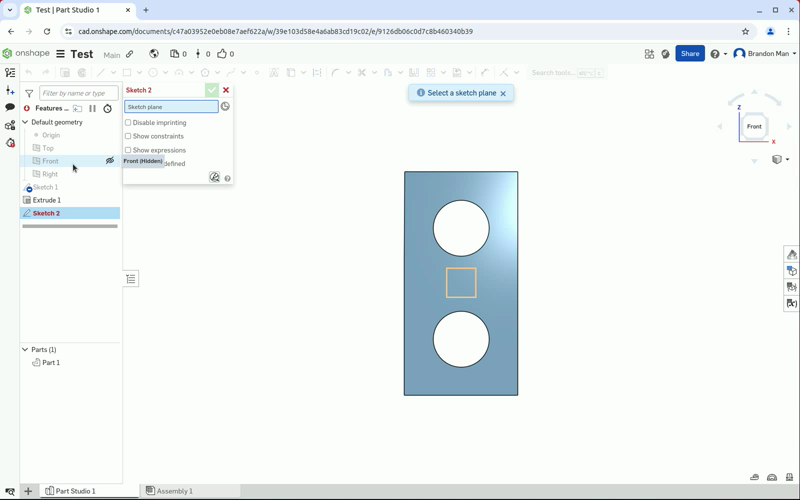
click(73, 163)
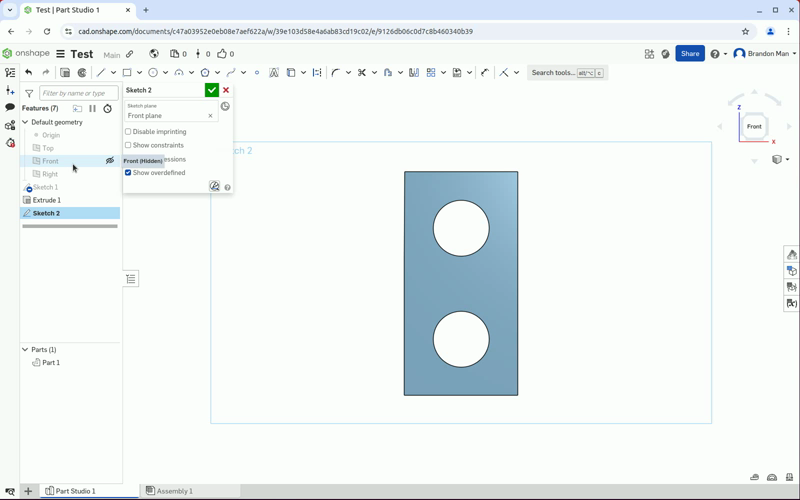
mouse_move(73, 352)
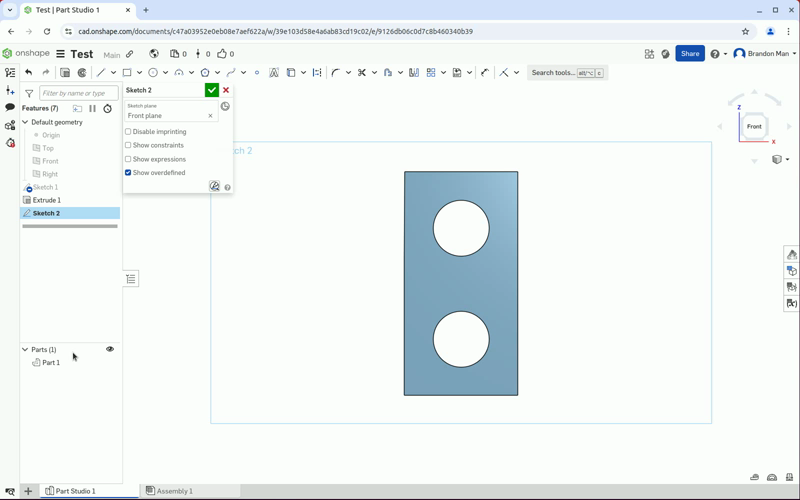
key(y)
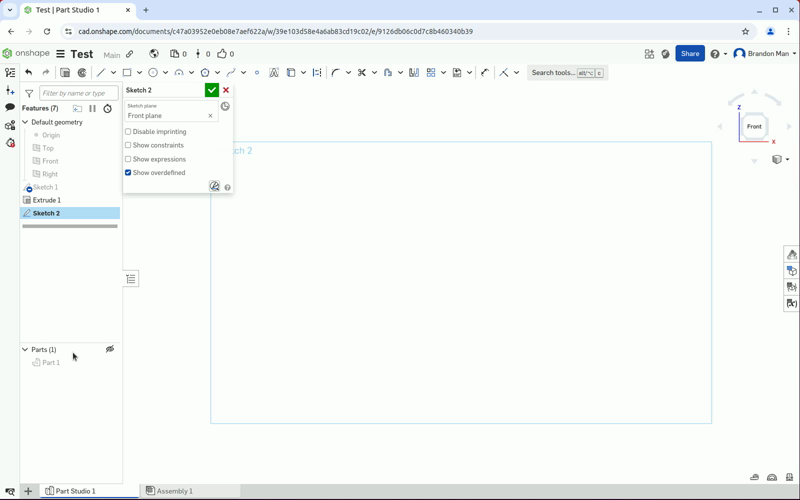
key(l)
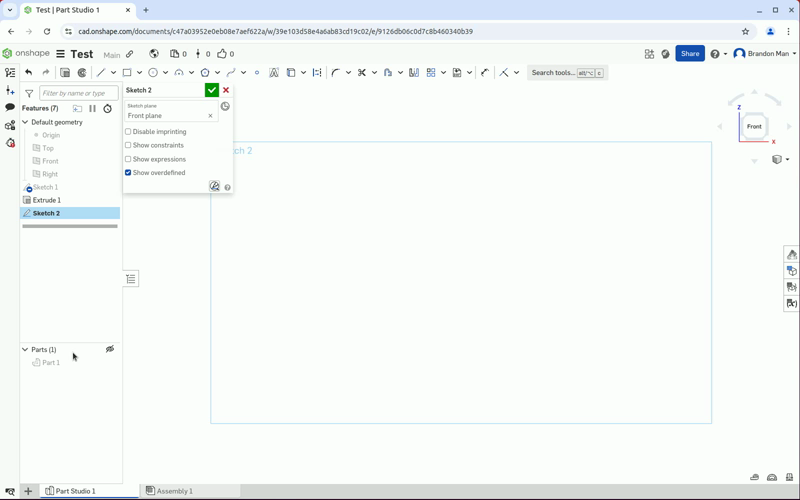
key_down(shift)
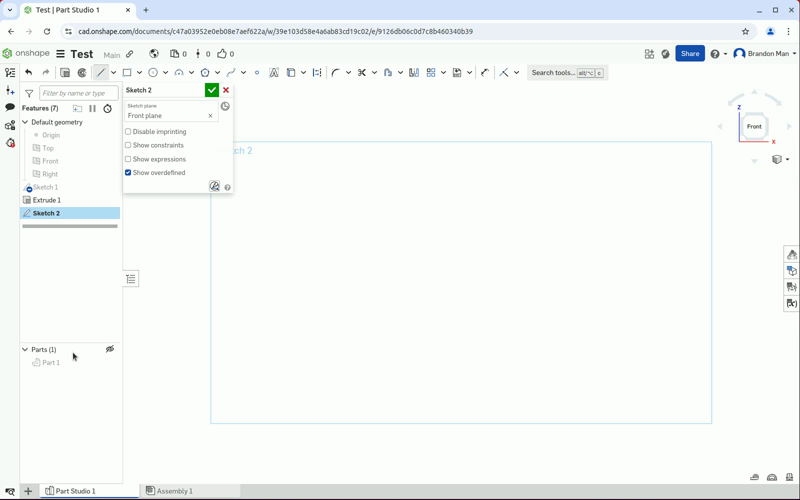
mouse_move(348, 395)
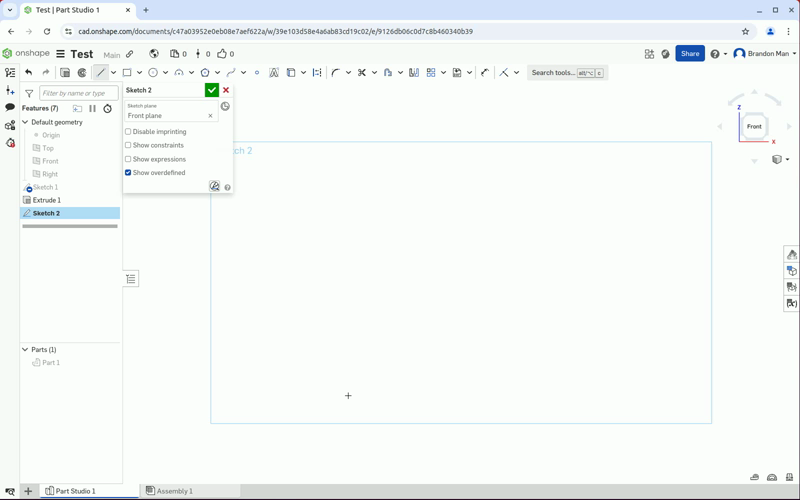
click(348, 395)
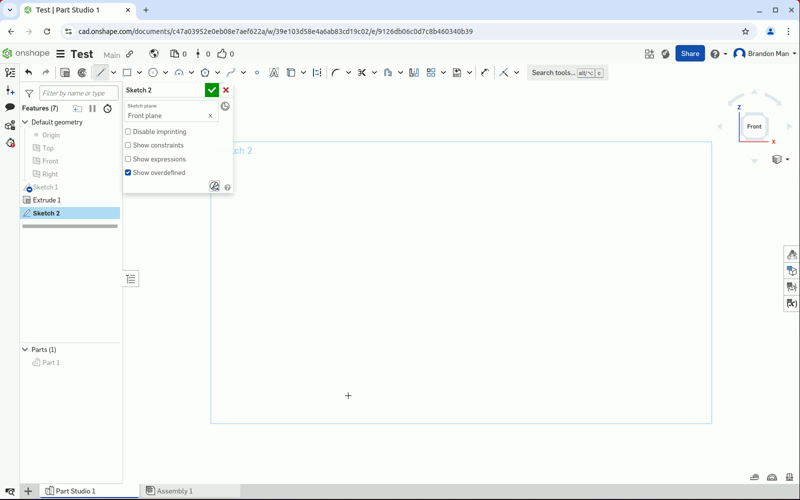
key_up(shift)
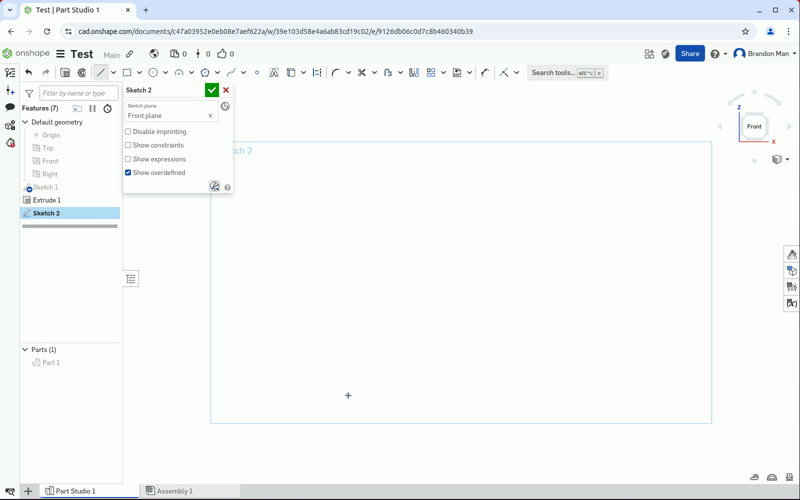
key_down(shift)
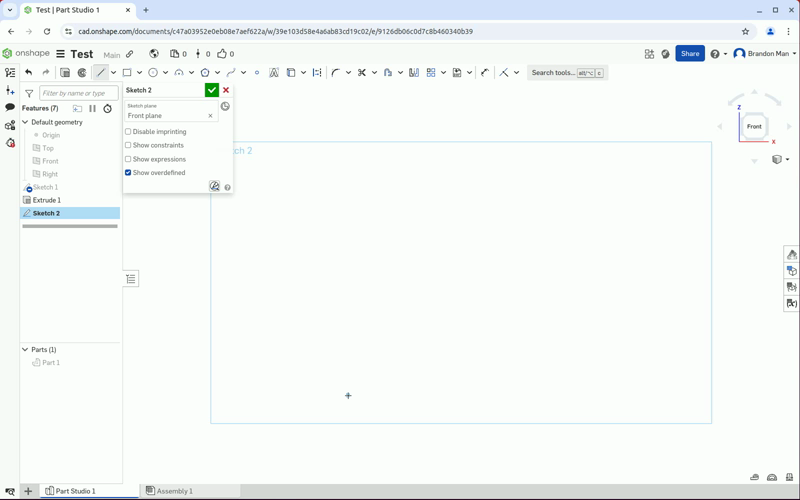
mouse_move(378, 395)
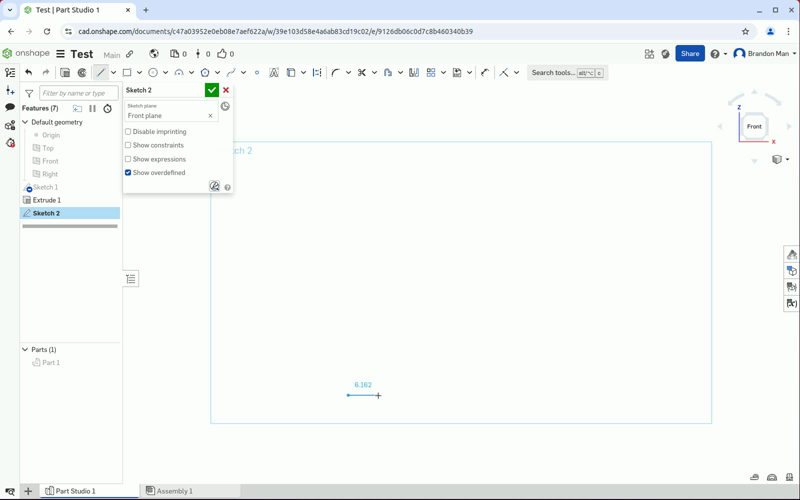
mouse_move(404, 395)
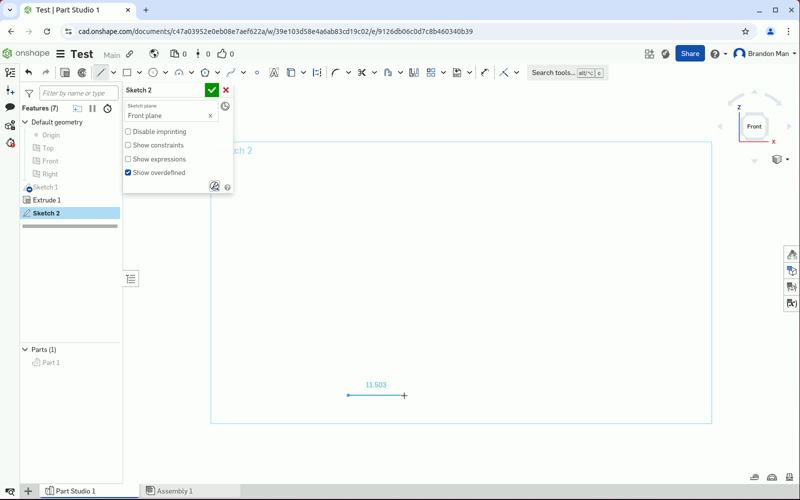
click(404, 395)
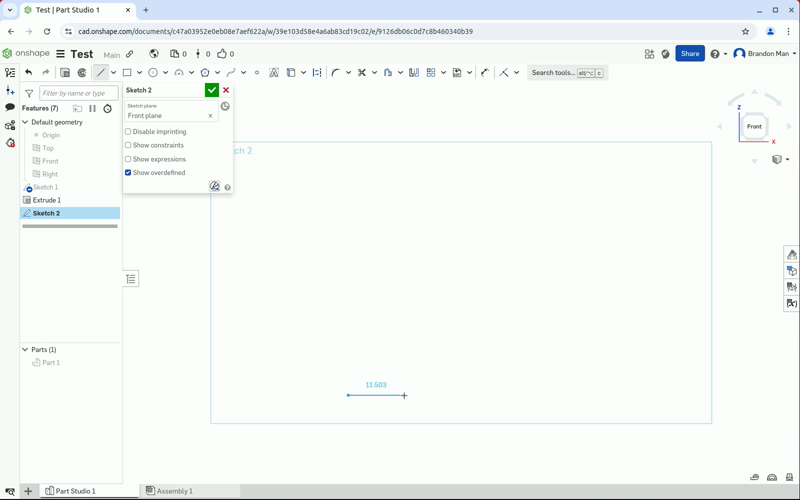
key_up(shift)
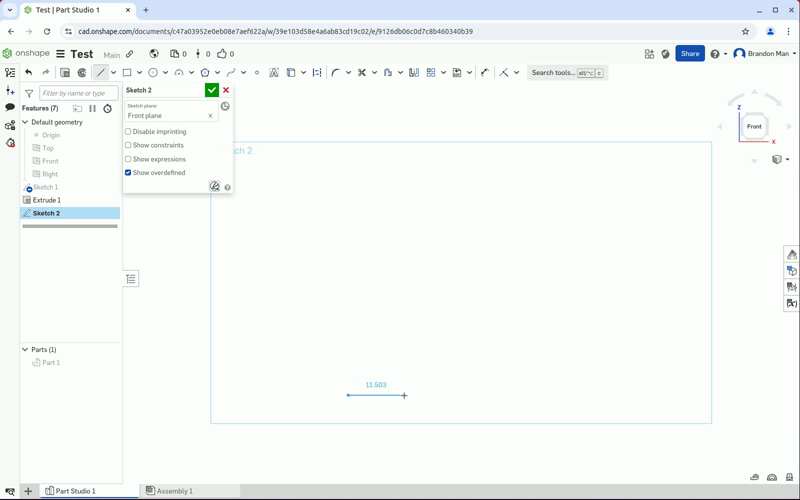
key_down(shift)
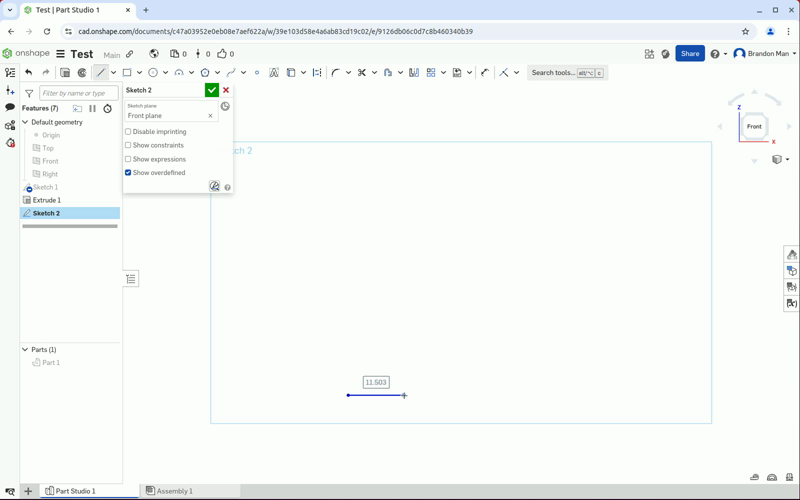
mouse_move(404, 255)
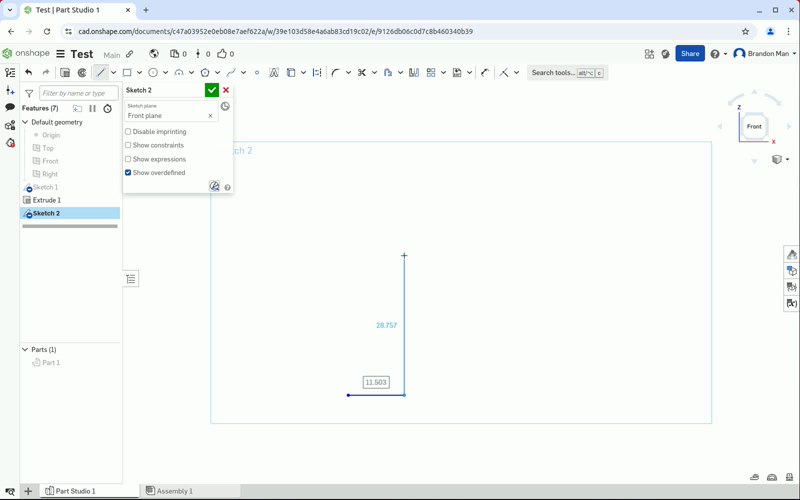
click(404, 255)
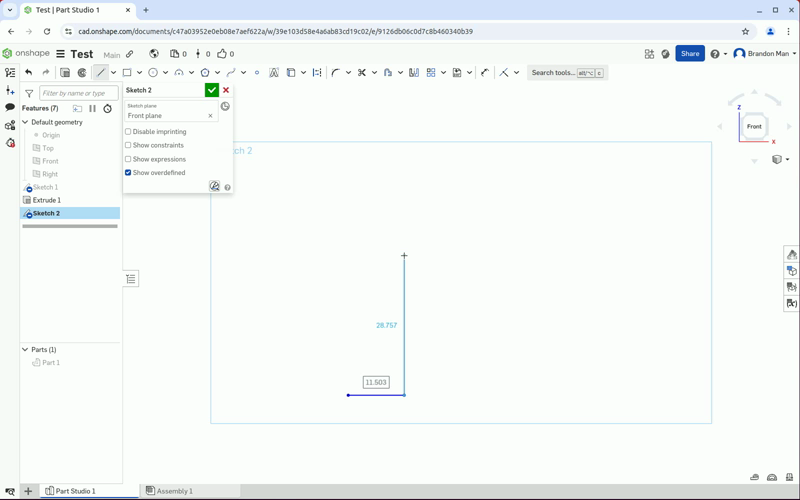
key_up(shift)
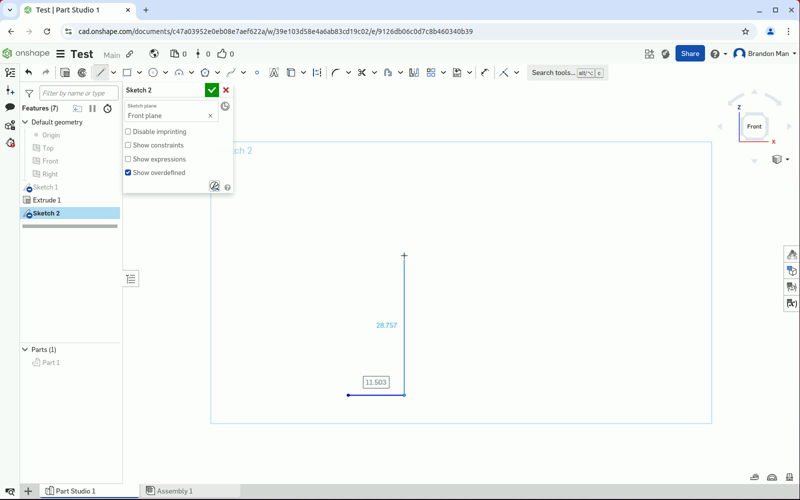
key_down(shift)
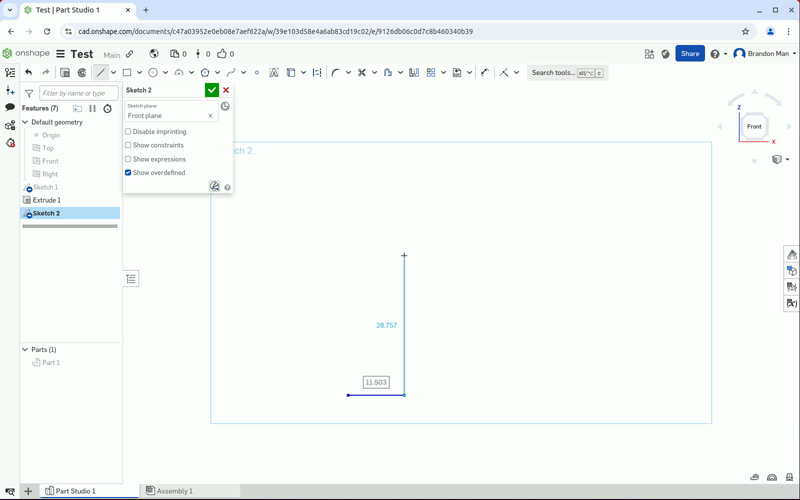
mouse_move(434, 255)
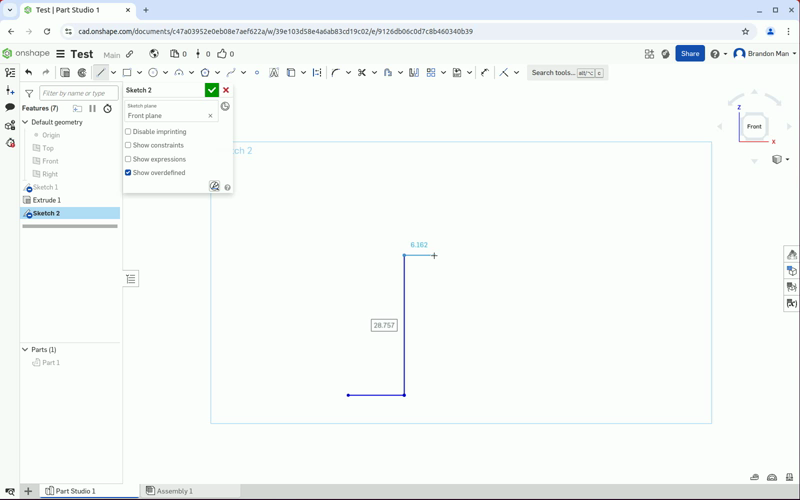
mouse_move(348, 255)
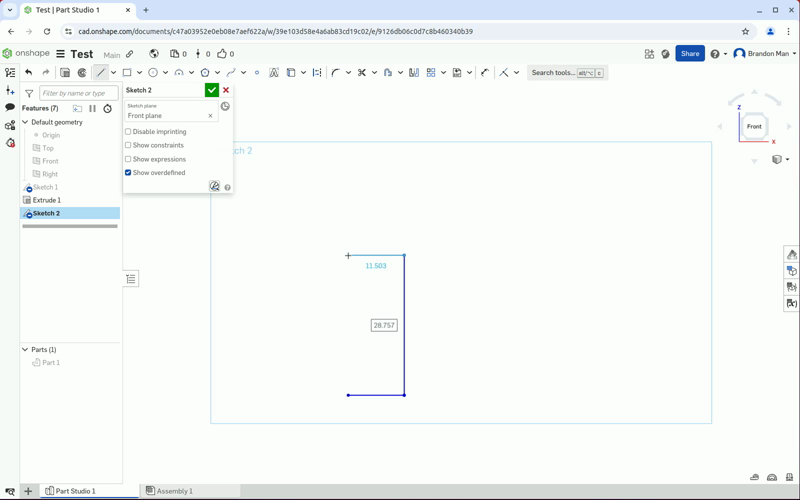
click(348, 255)
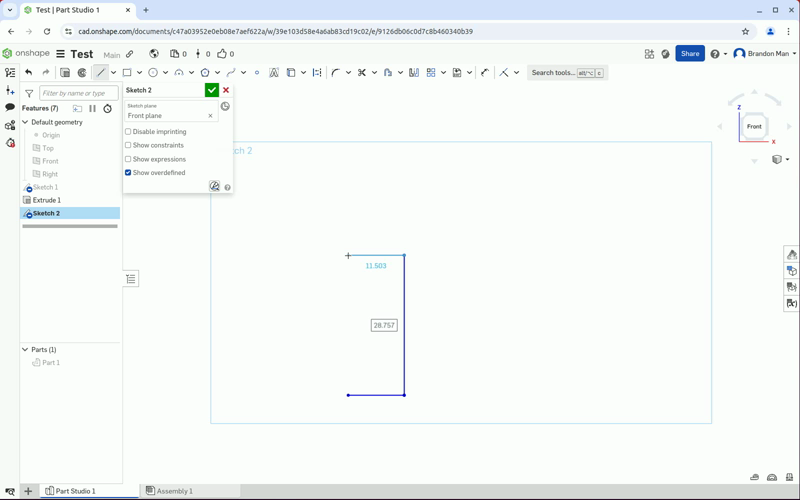
key_up(shift)
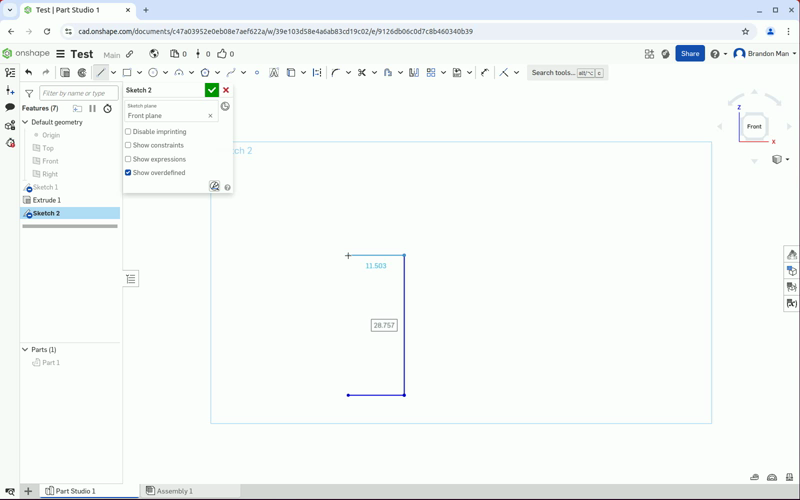
key_down(shift)
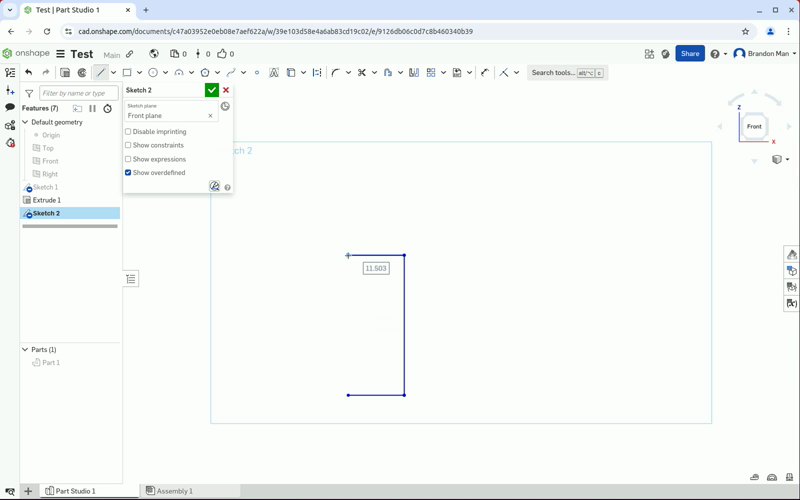
mouse_move(348, 395)
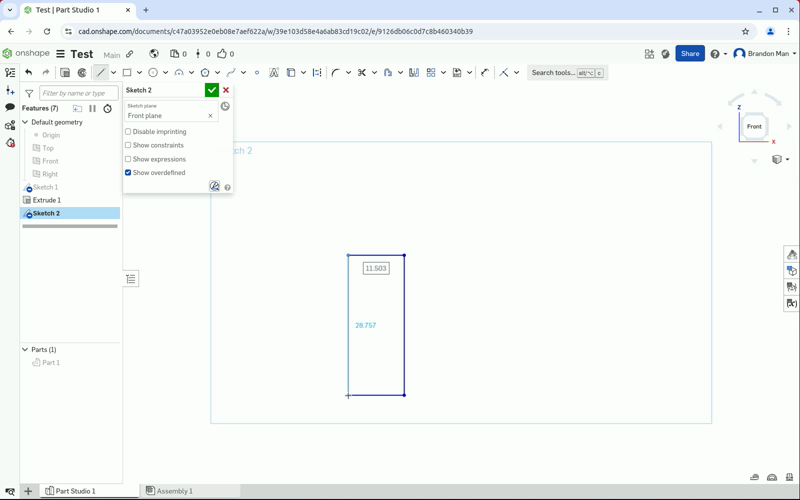
key_up(shift)
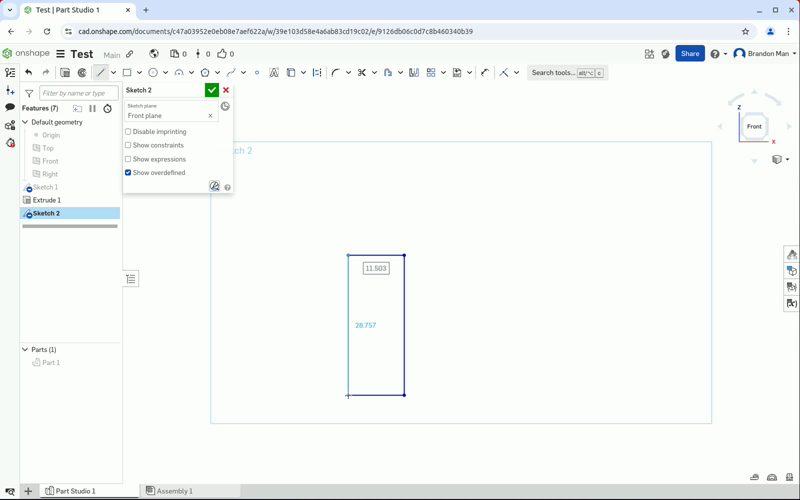
click(348, 395)
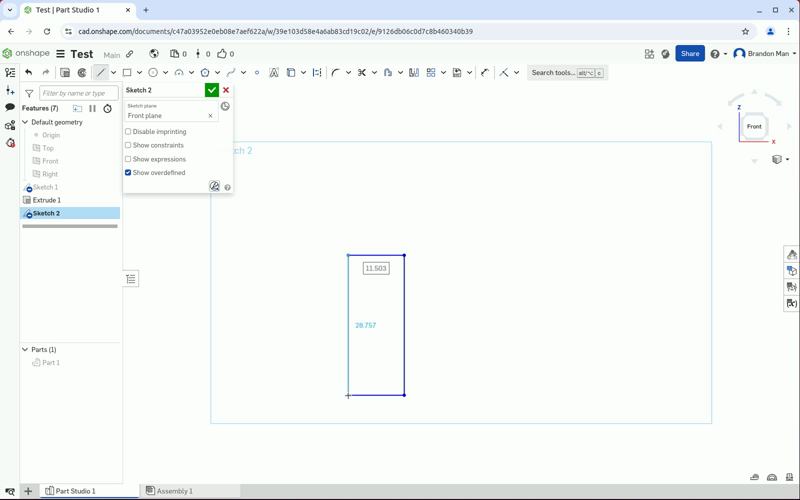
key(esc)
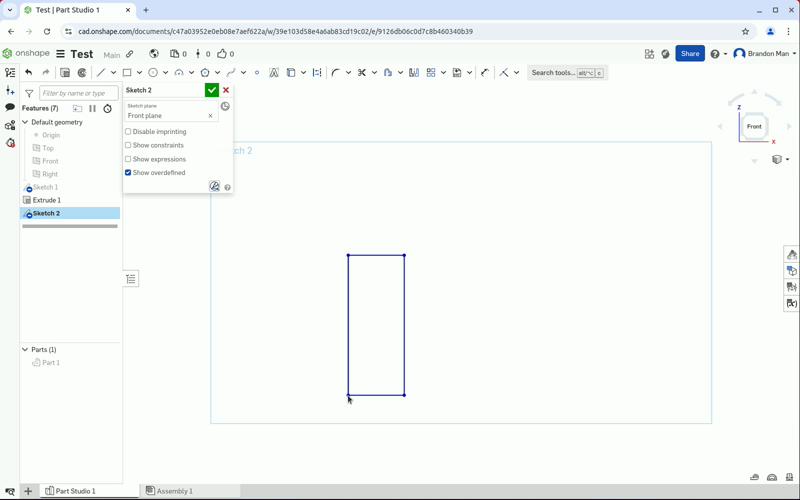
mouse_move(392, 298)
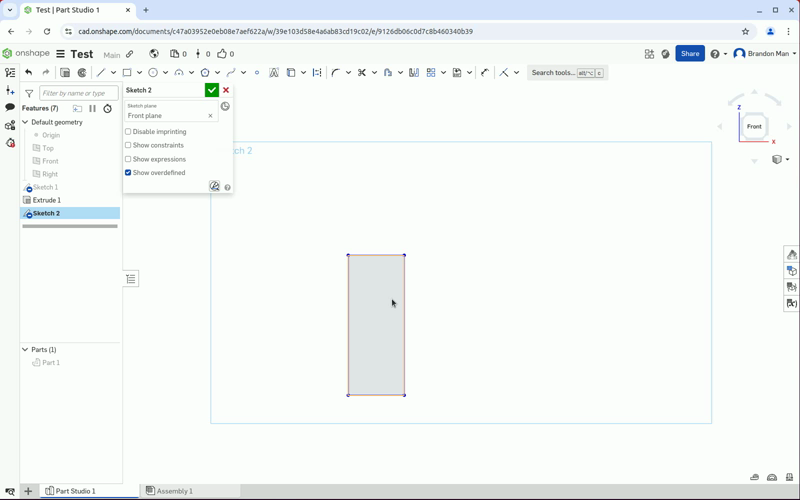
click(392, 298)
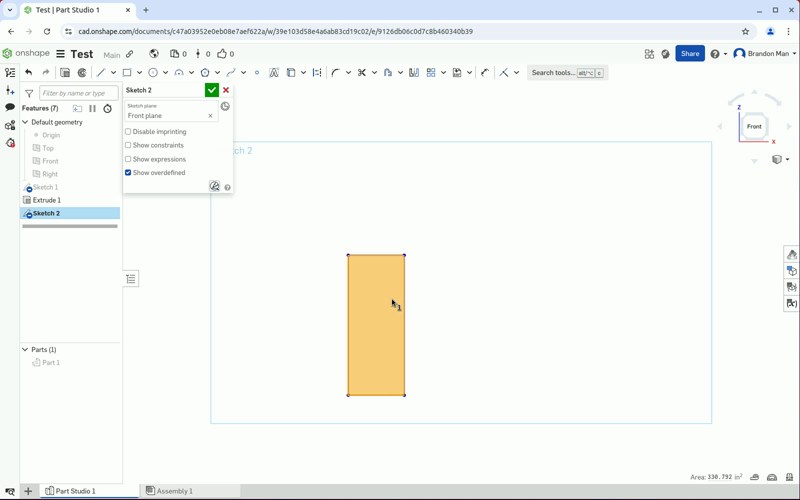
mouse_move(73, 352)
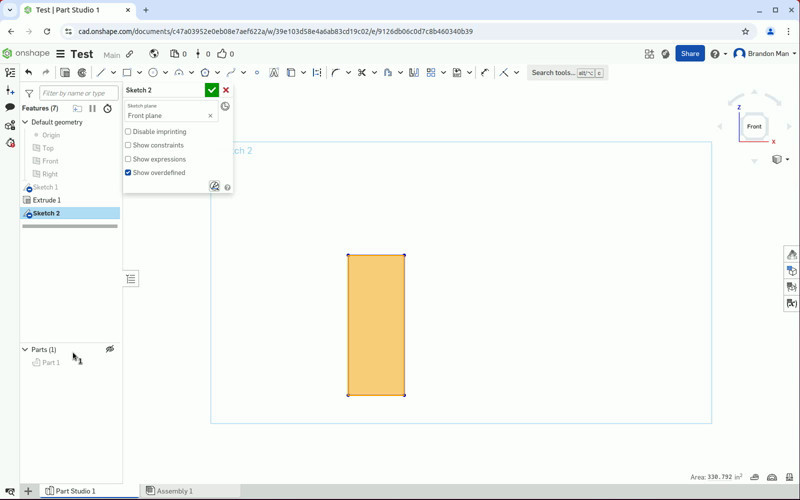
key(shift+y)
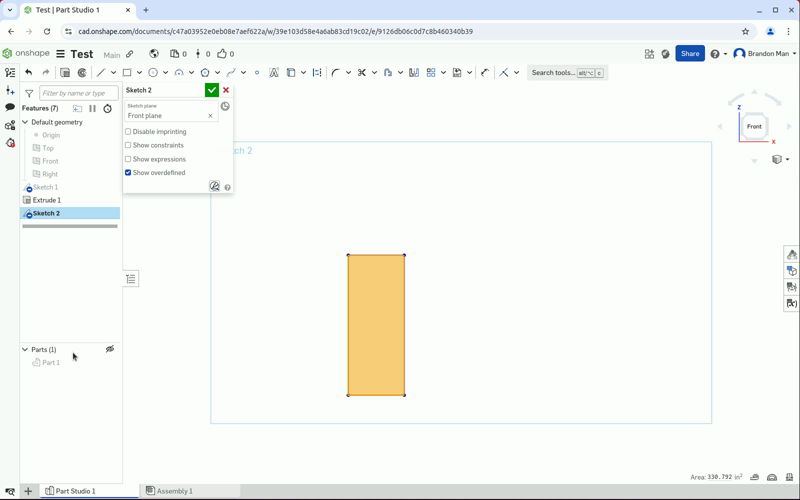
key(shift+e)
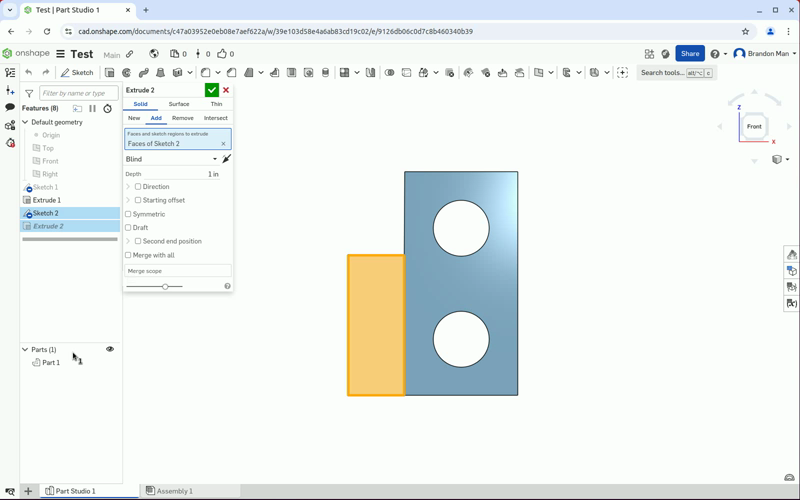
mouse_move(143, 106)
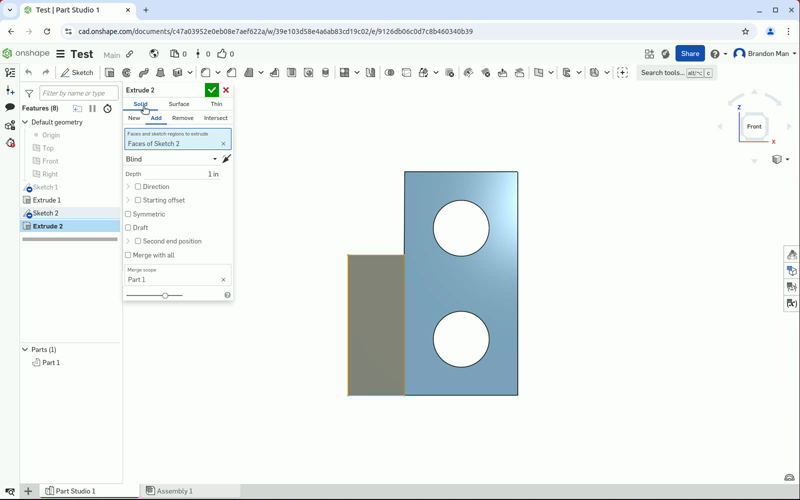
click(143, 106)
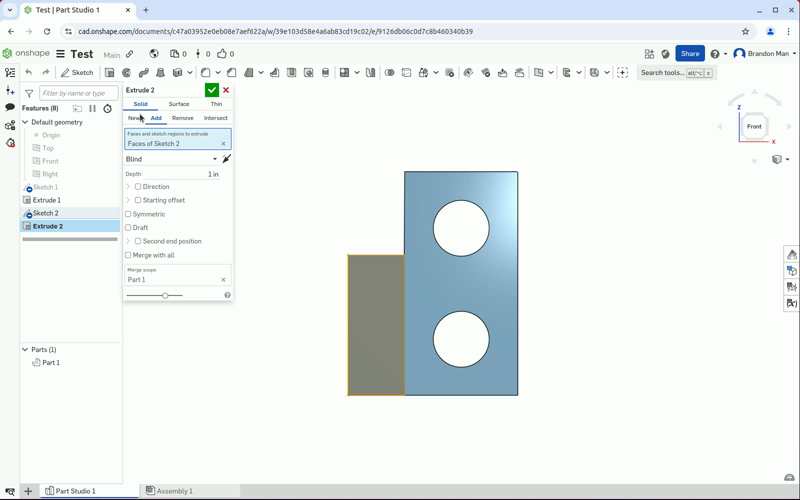
mouse_move(137, 120)
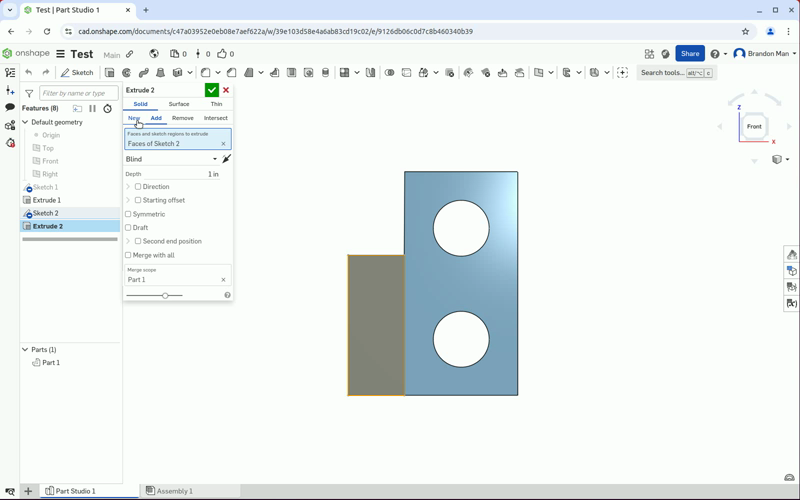
click(137, 120)
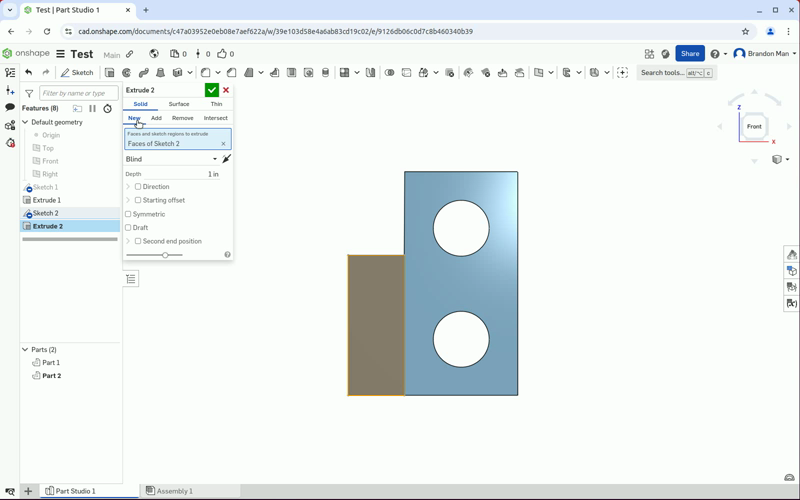
key(tab, 4)
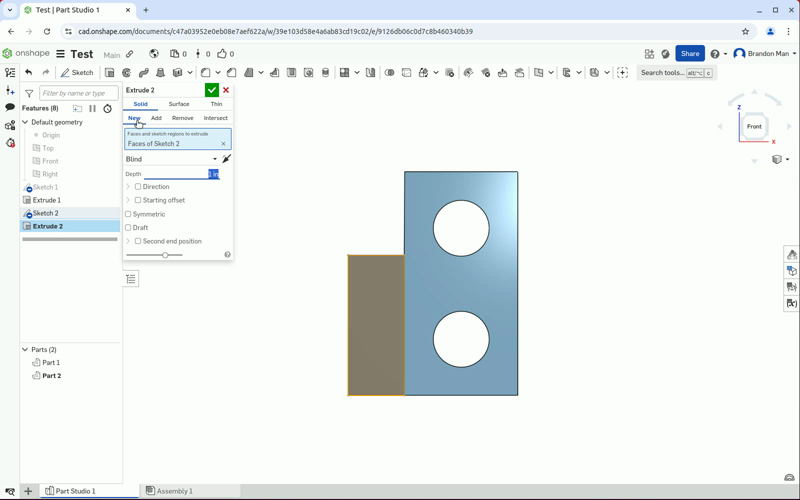
text(23.108)
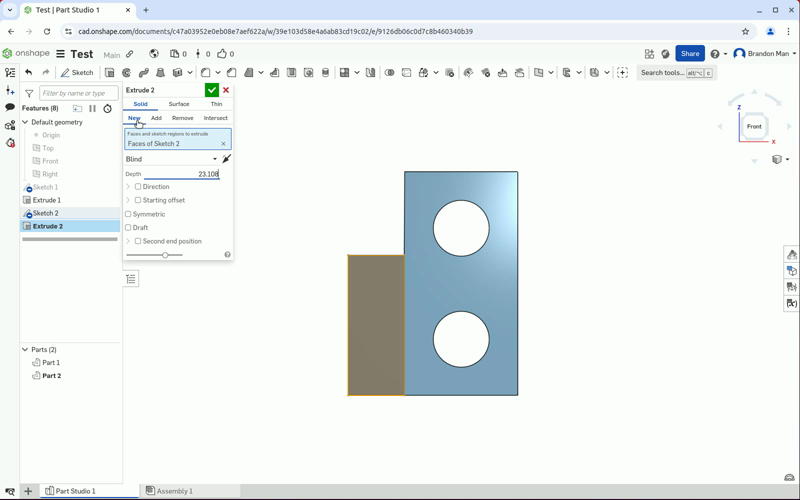
key(enter)
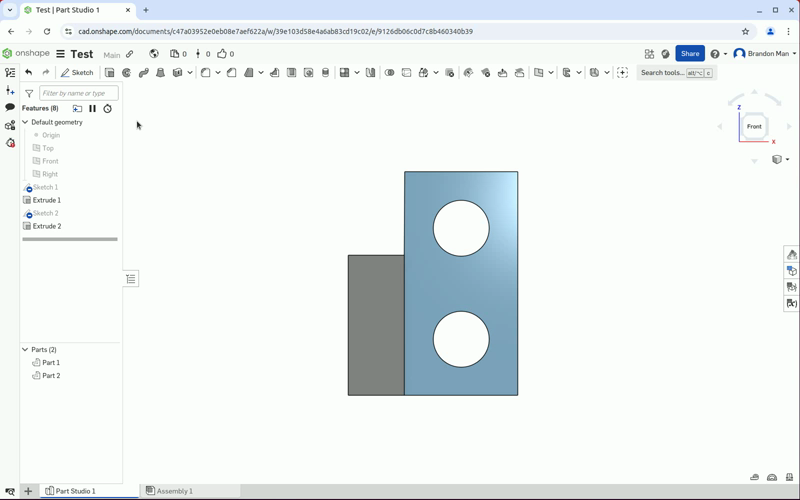
key(shift+h)
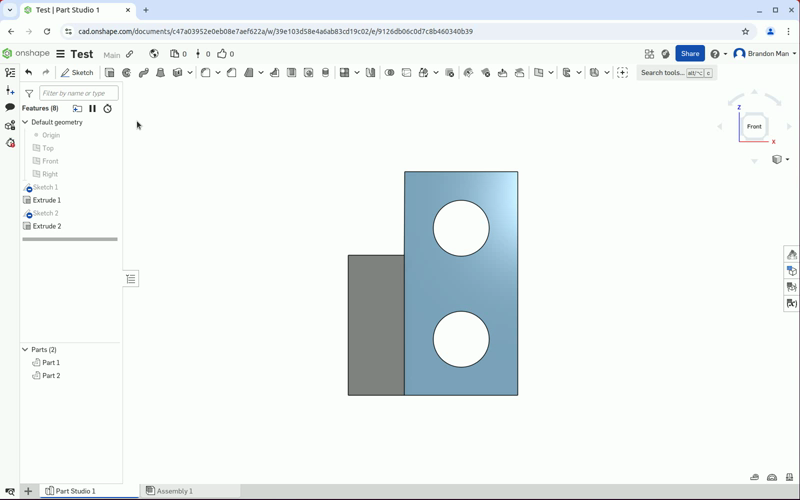
key(shift+h)
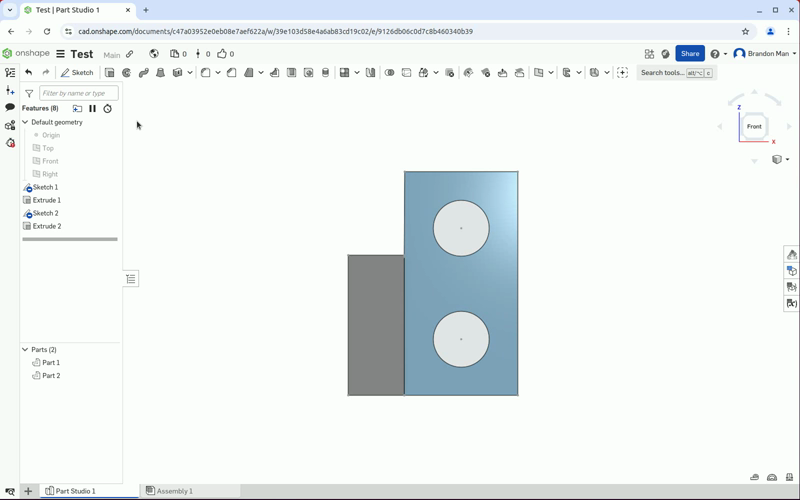
key(shift+7)
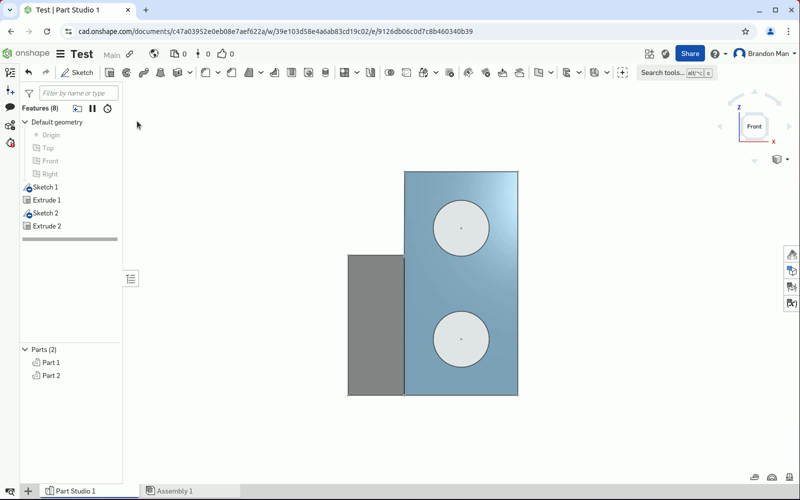
key(left, 2)
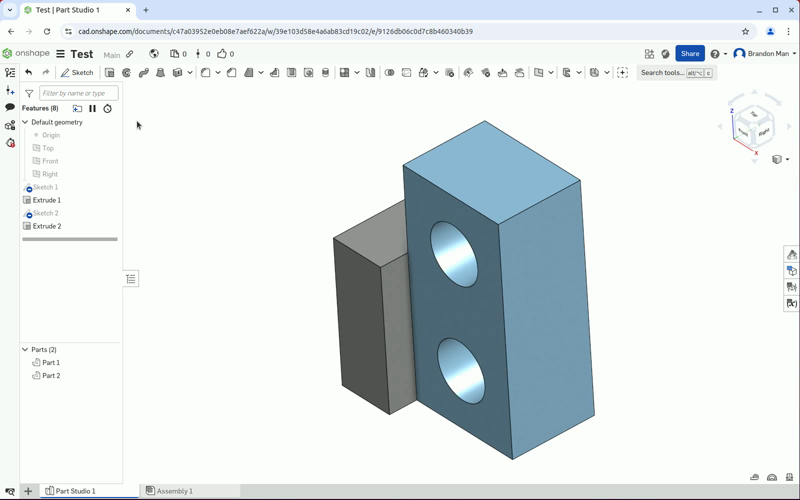
key(down, 2)
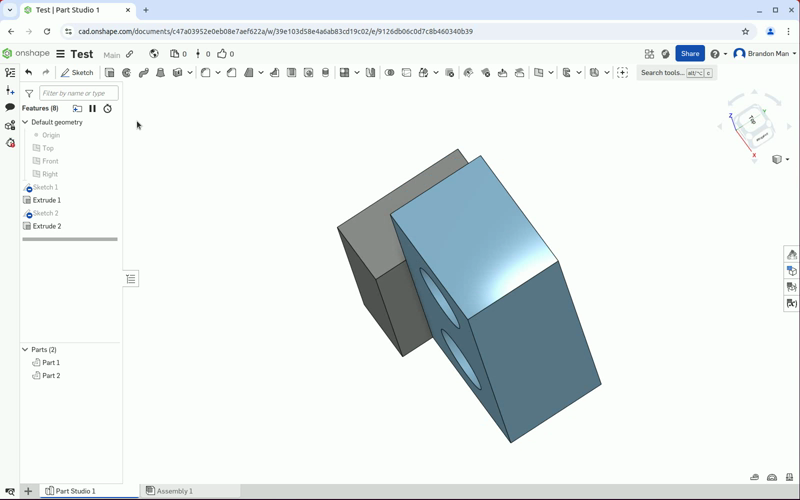
key(up, 2)
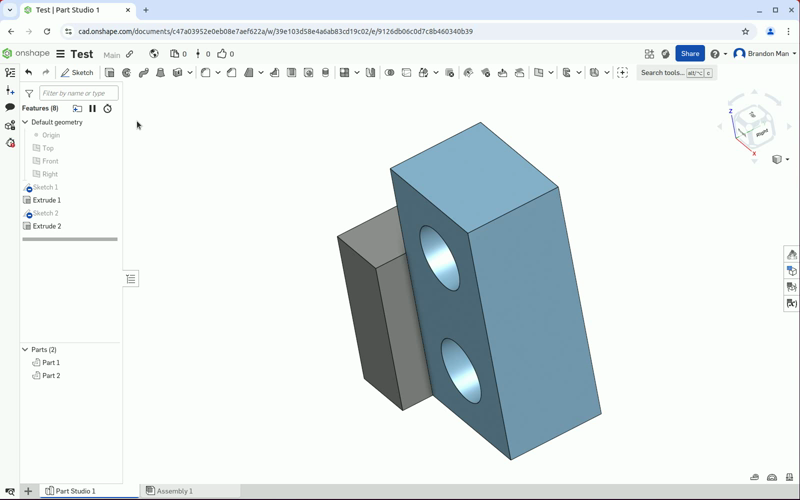
key(right, 2)
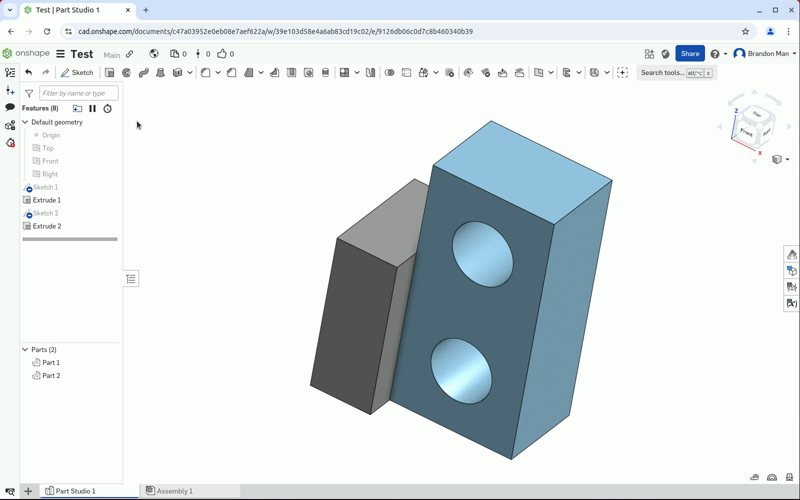
mouse_move(73, 189)
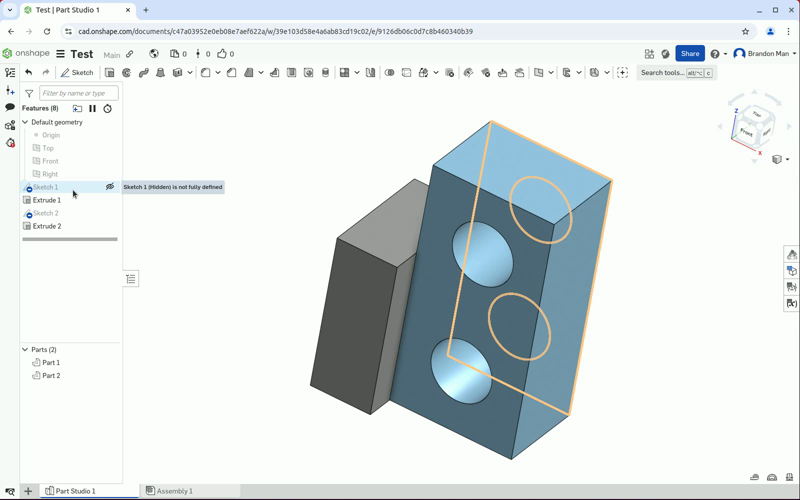
click(73, 189)